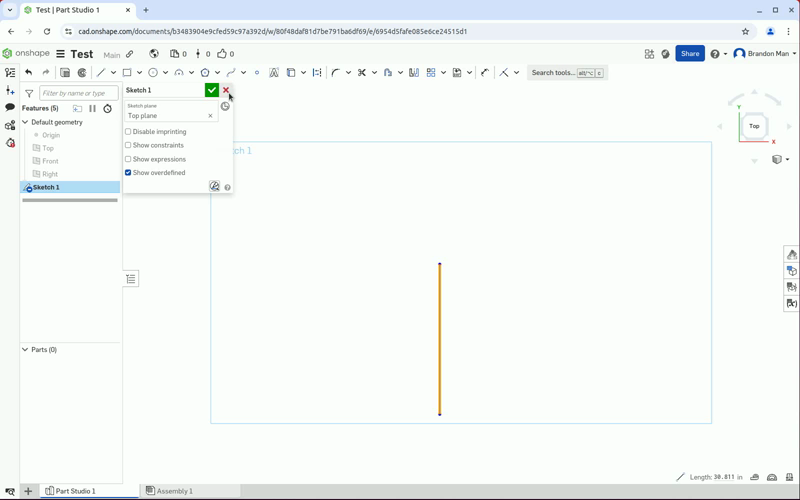
key(shift+h)
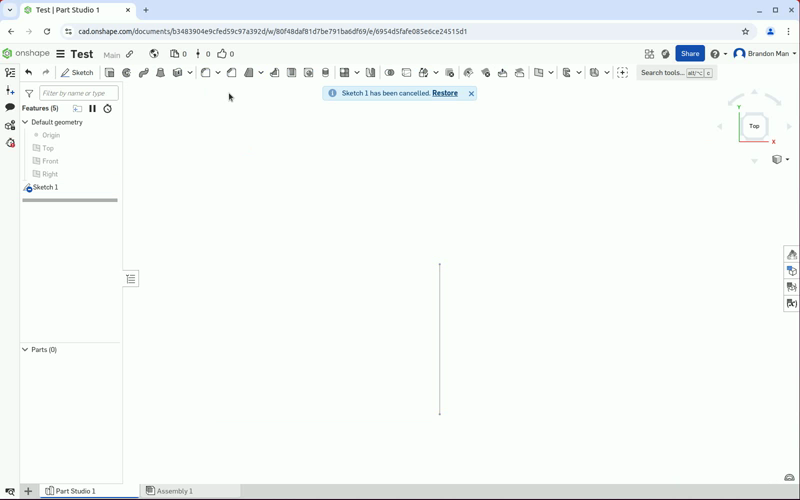
key(shift+s)
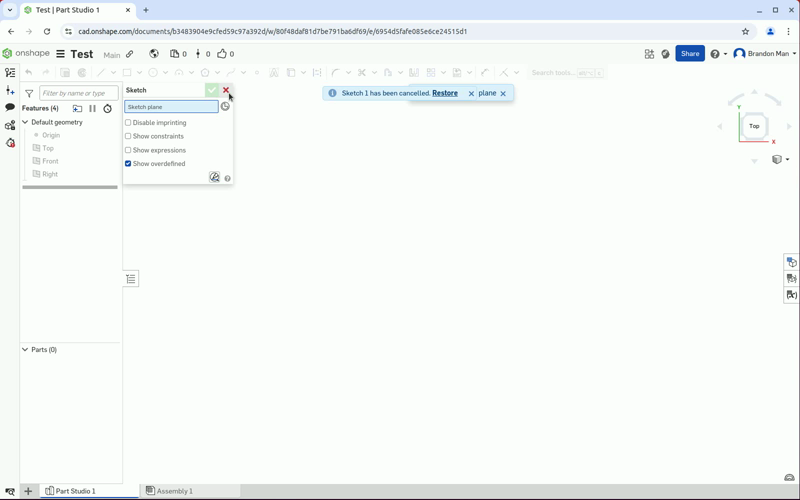
mouse_move(73, 150)
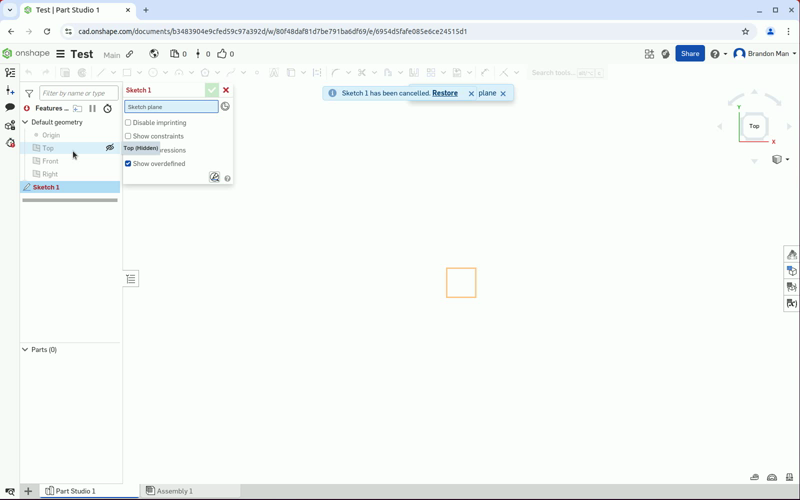
click(73, 150)
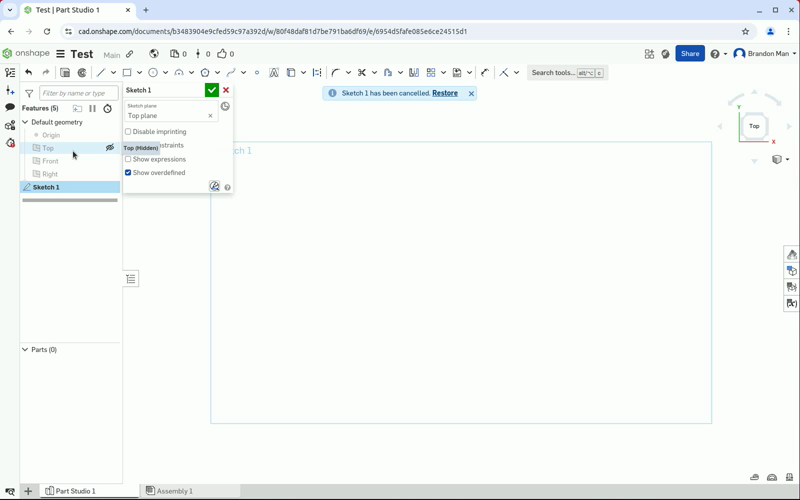
mouse_move(73, 352)
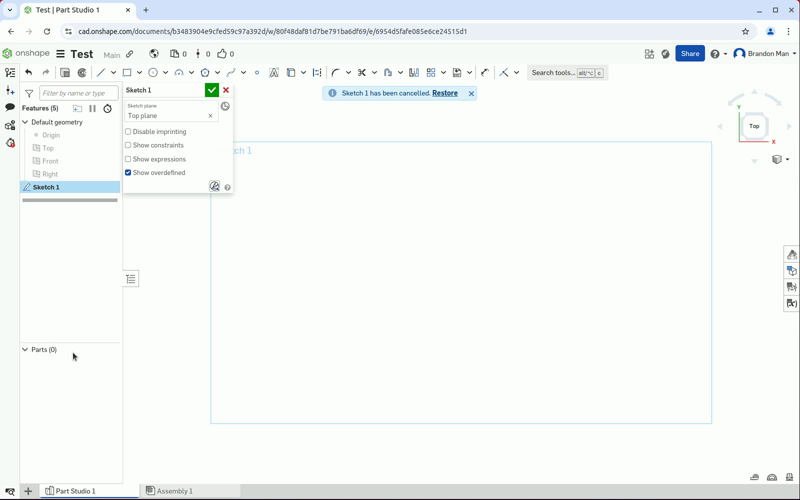
key(y)
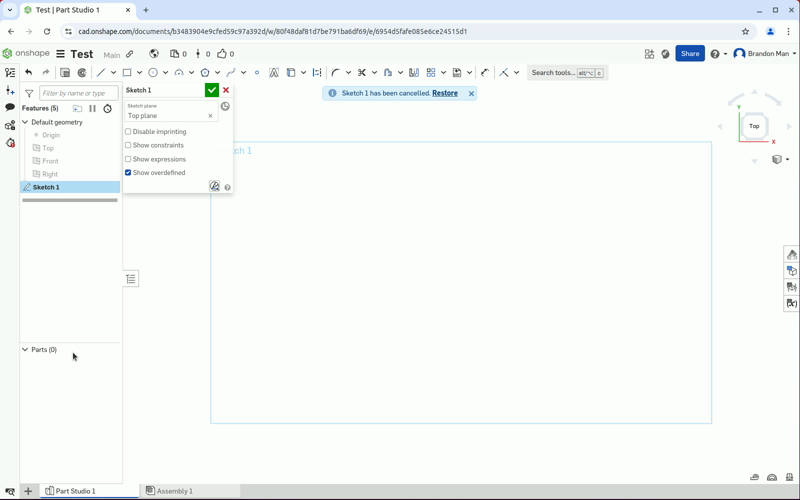
key(c)
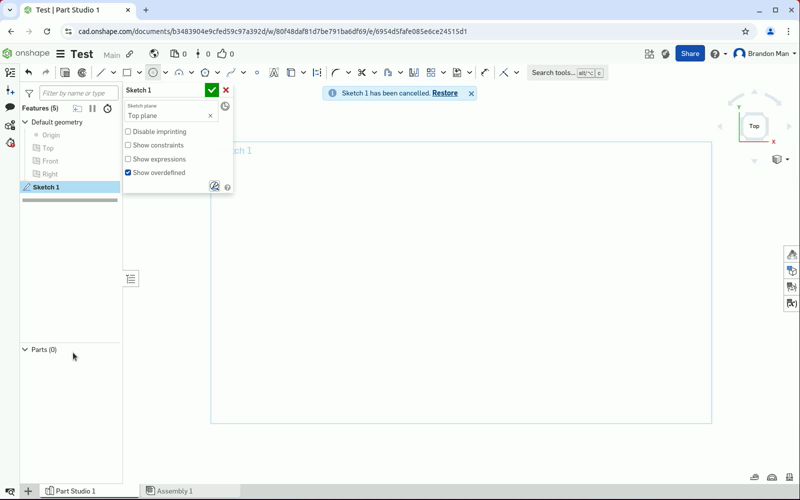
key_down(shift)
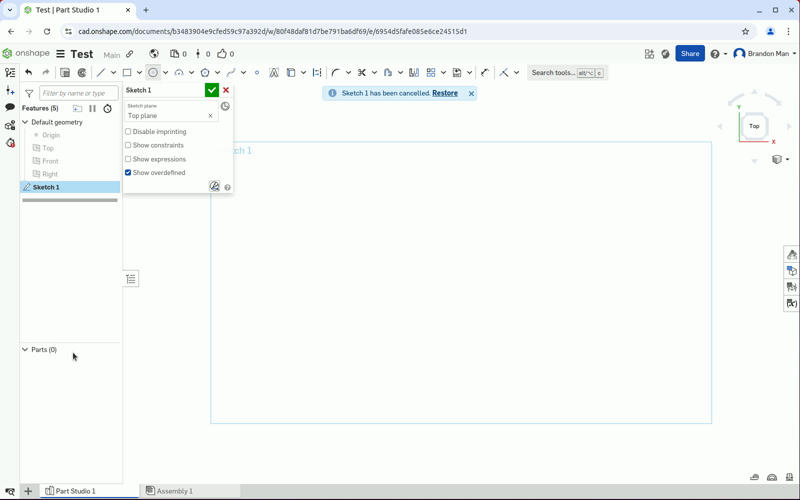
mouse_move(461, 282)
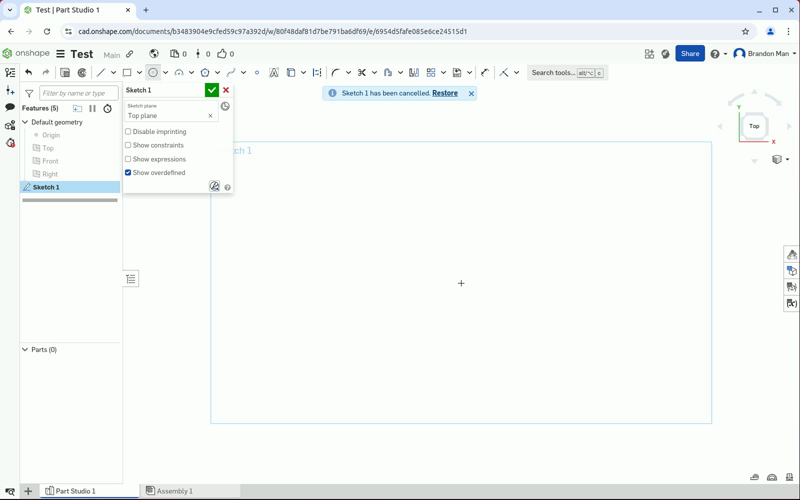
click(461, 282)
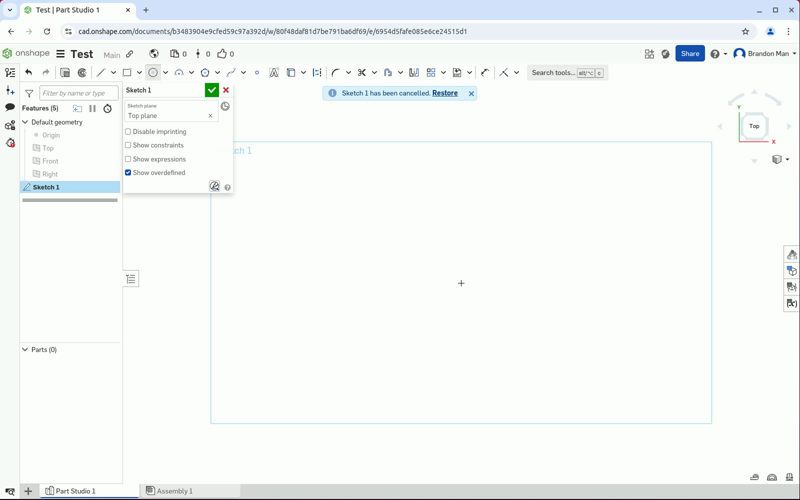
key_up(shift)
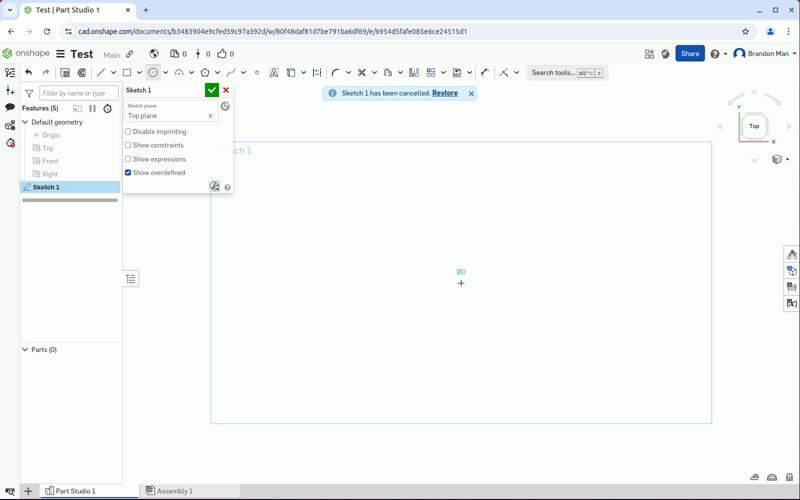
mouse_move(574, 282)
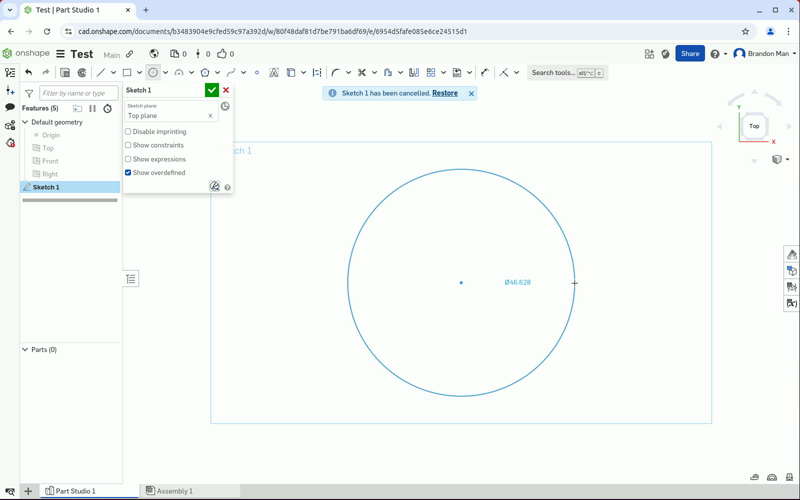
click(574, 282)
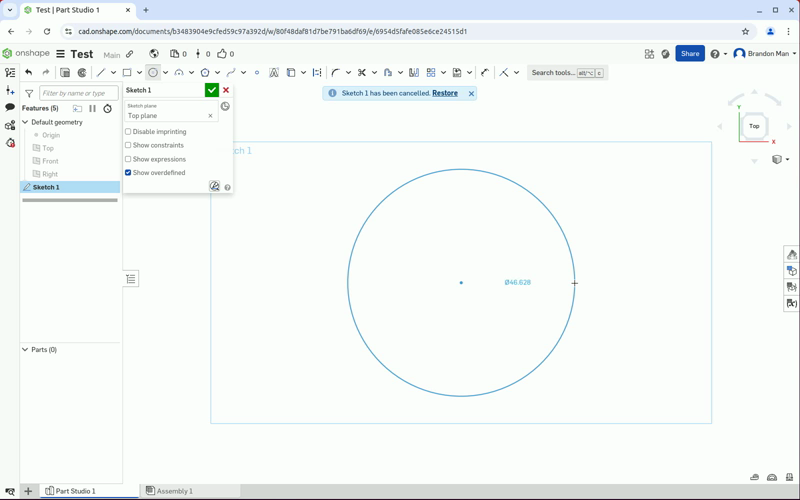
key(esc)
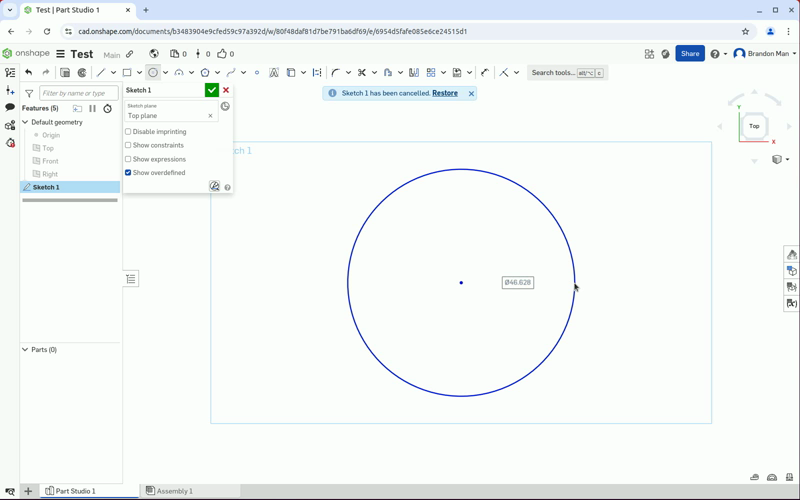
key(c)
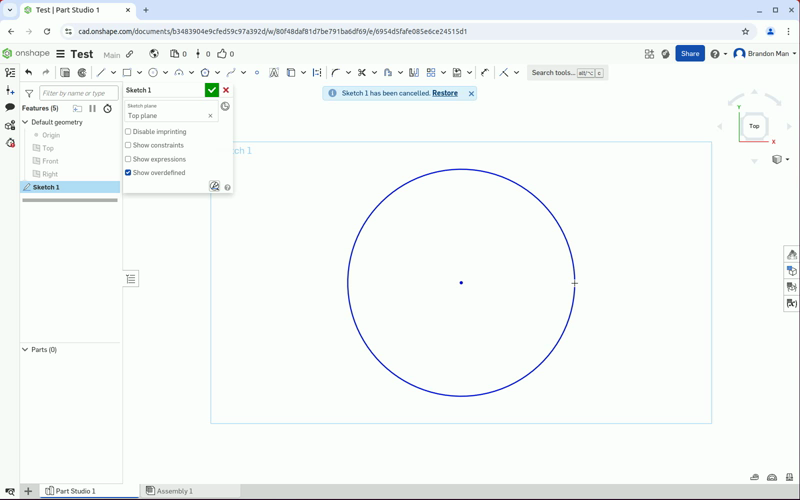
key_down(shift)
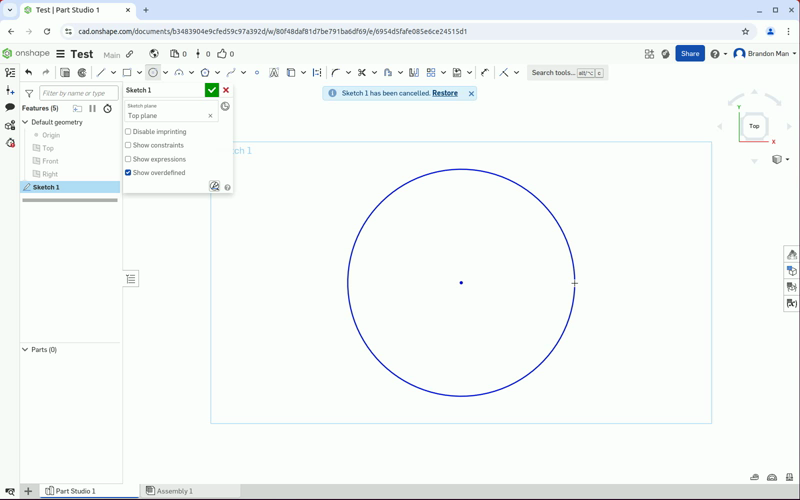
mouse_move(461, 282)
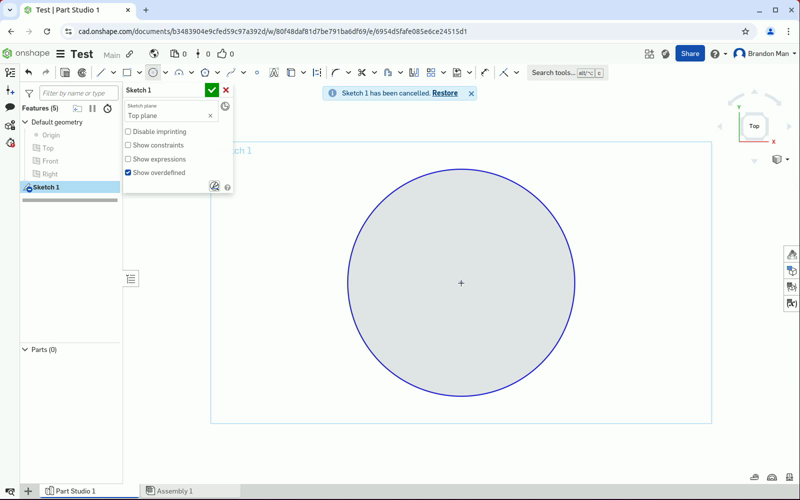
click(461, 282)
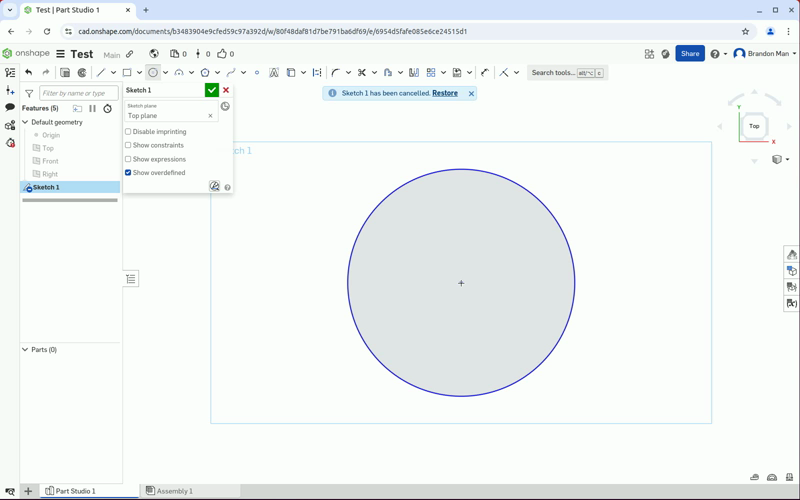
key_up(shift)
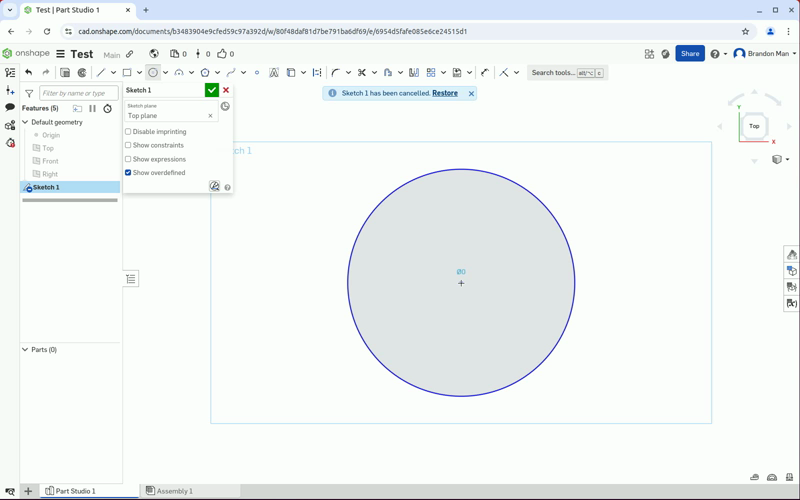
mouse_move(525, 282)
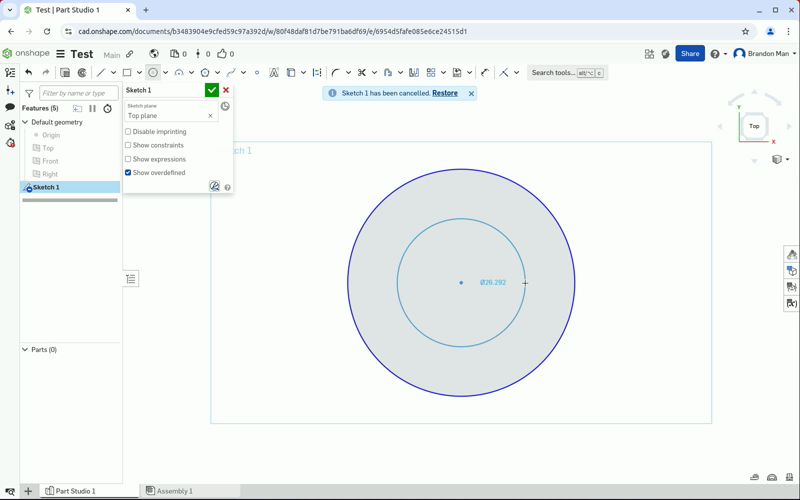
click(525, 282)
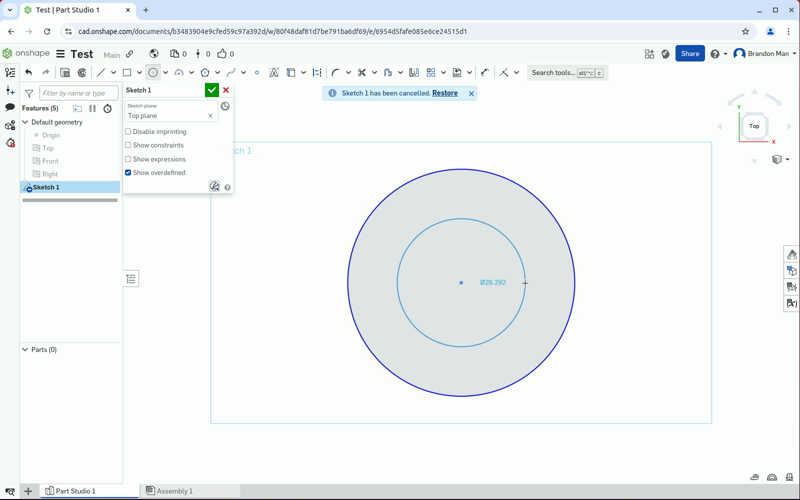
key(esc)
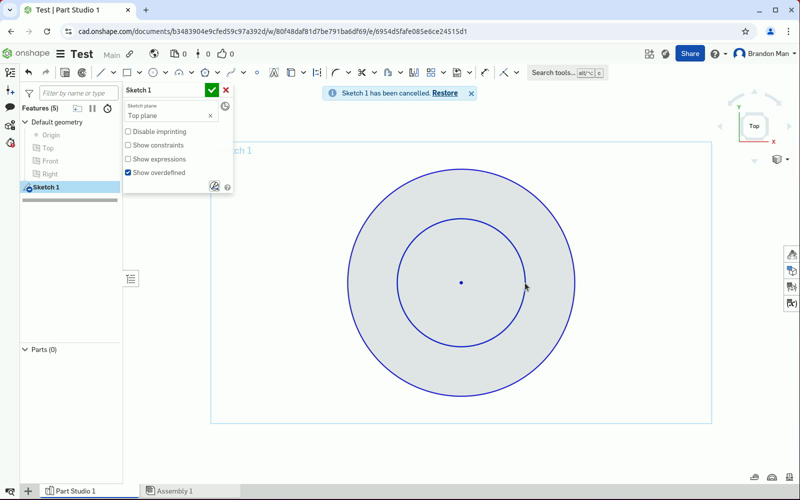
mouse_move(519, 222)
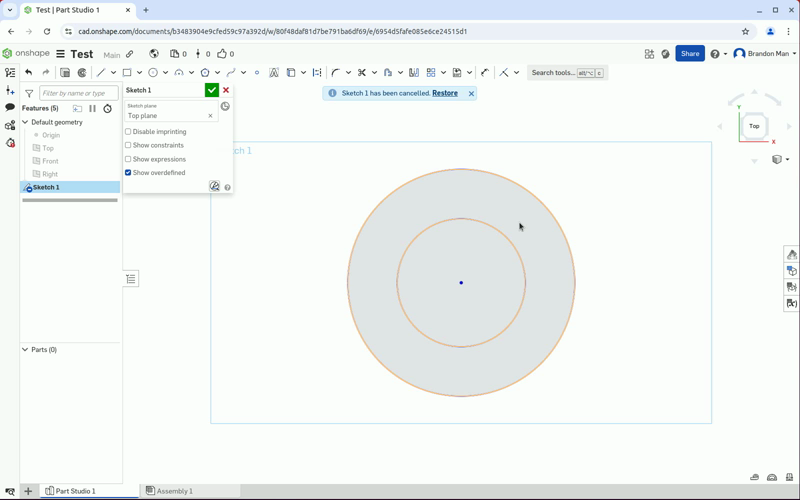
click(519, 222)
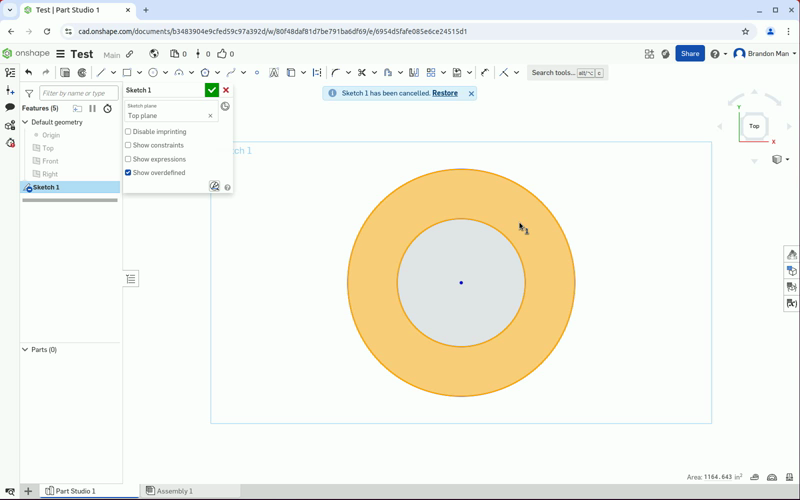
mouse_move(73, 352)
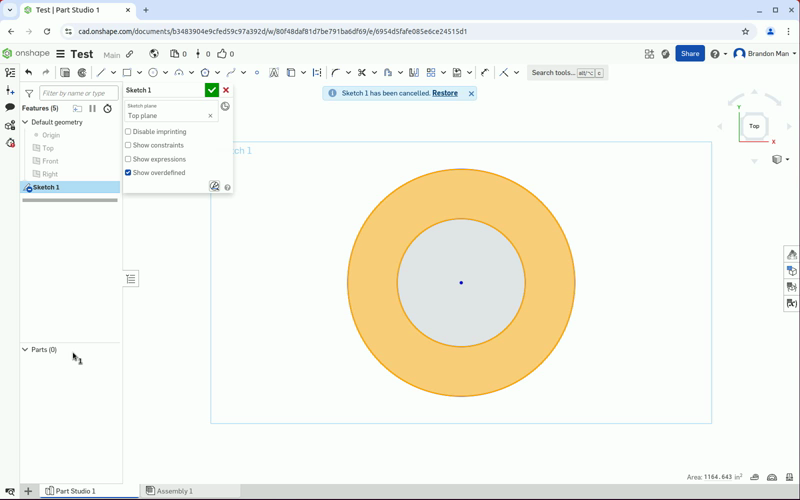
key(shift+y)
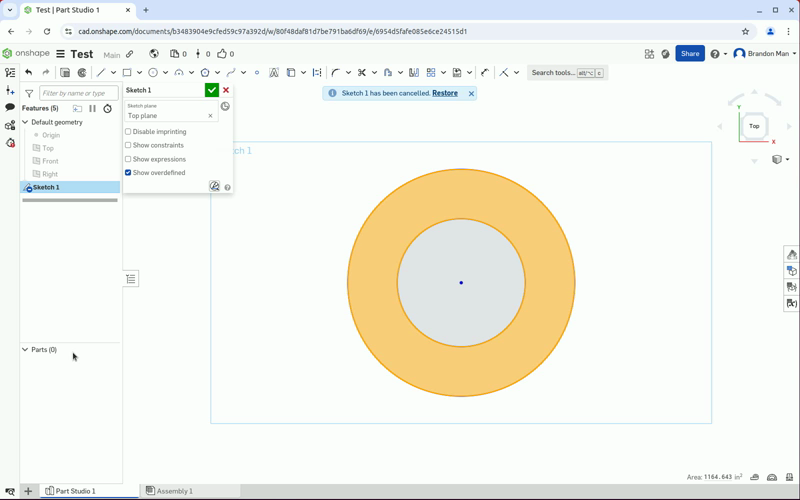
key(shift+e)
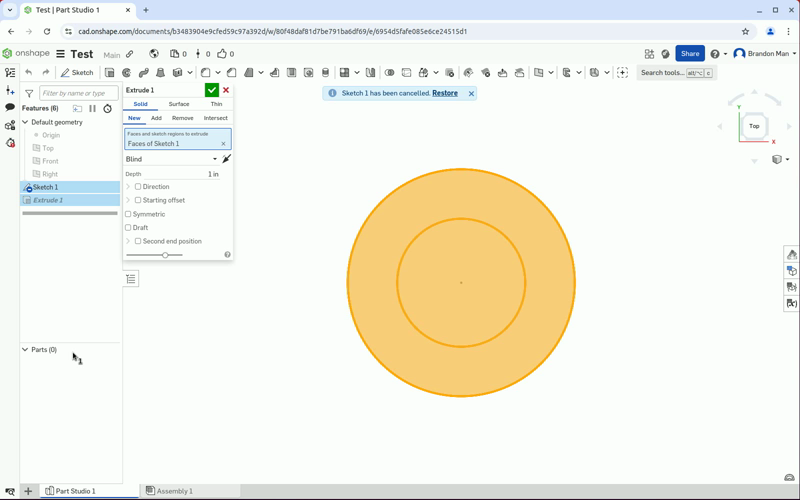
mouse_move(143, 106)
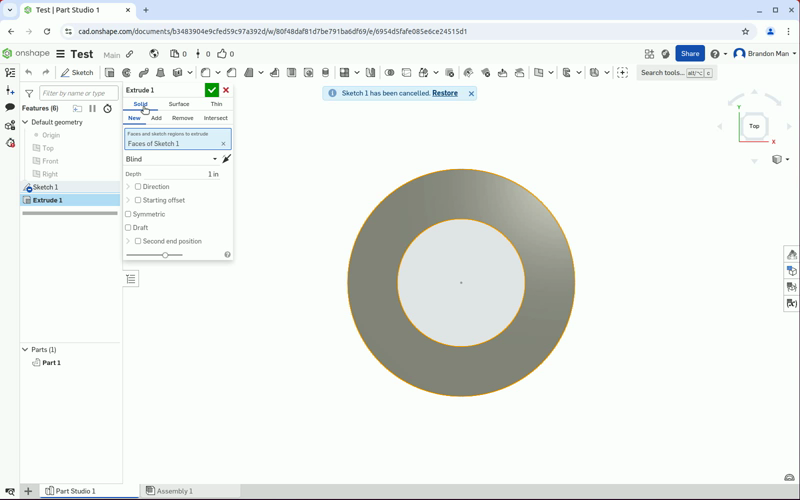
click(143, 106)
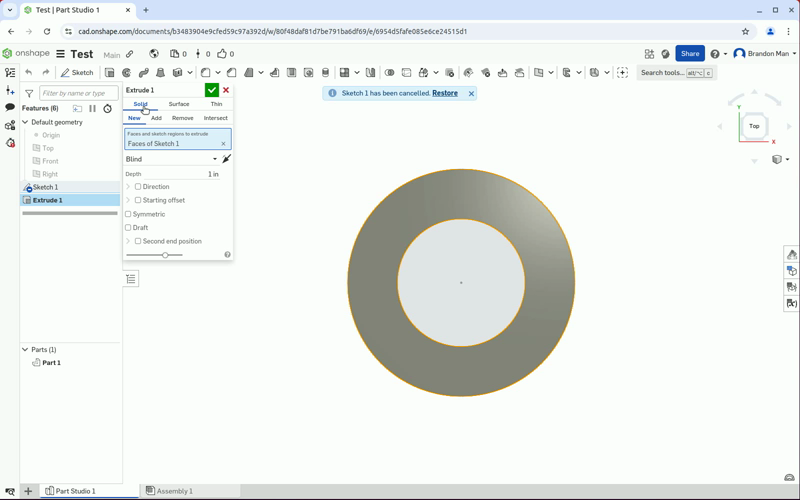
mouse_move(137, 120)
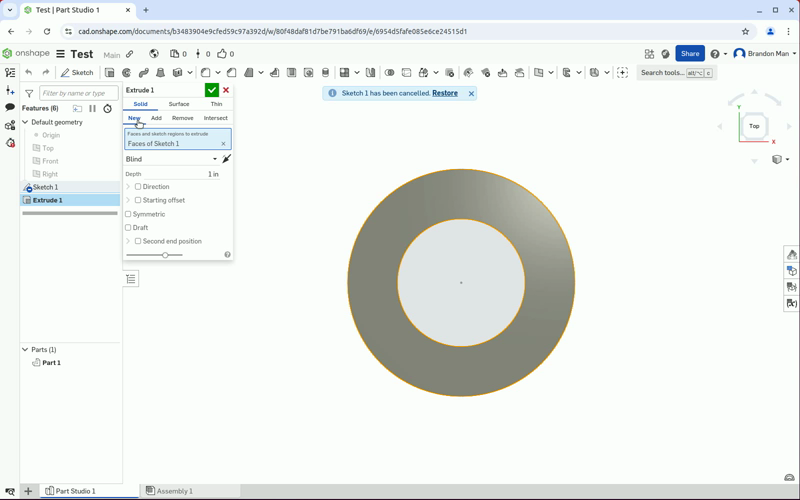
click(137, 120)
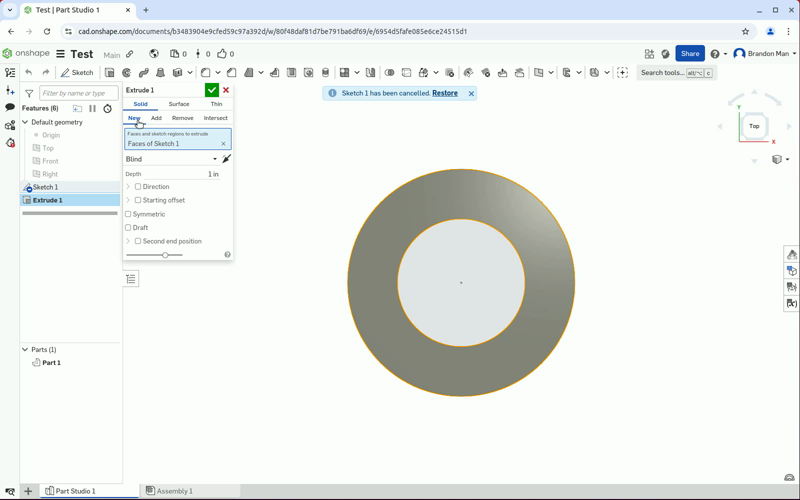
key(tab, 4)
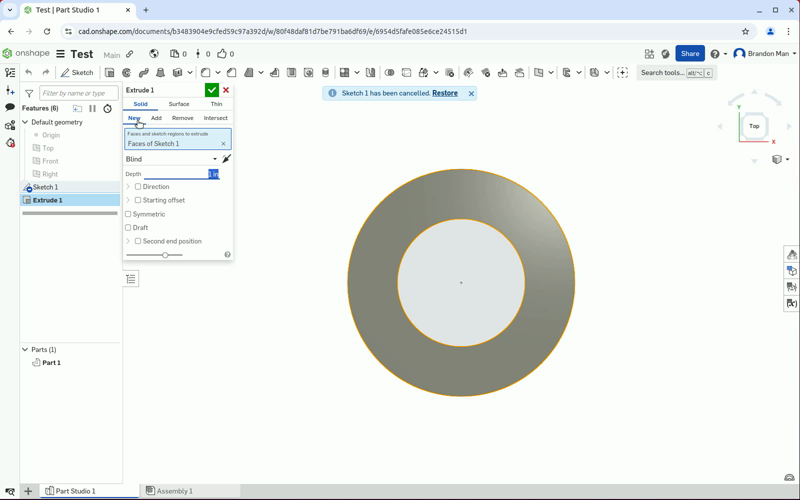
text(7.462)
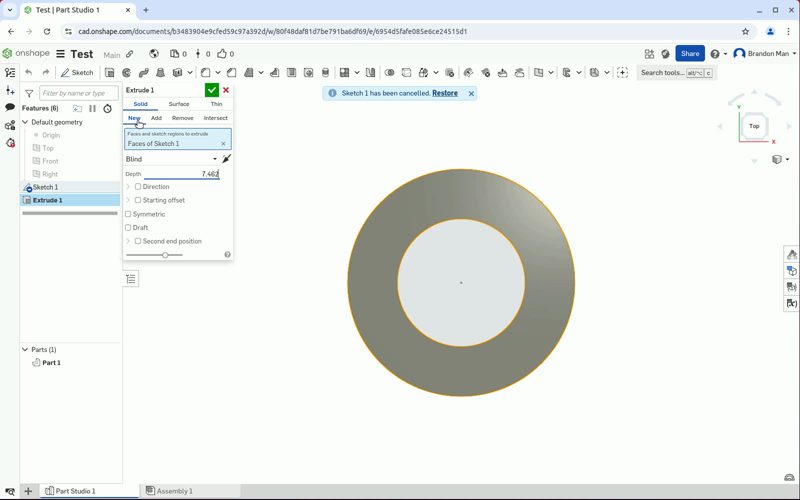
key(enter)
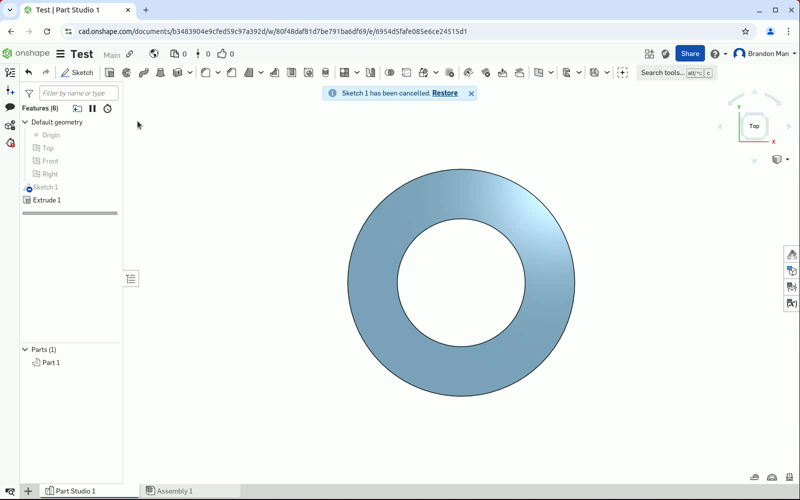
key(shift+h)
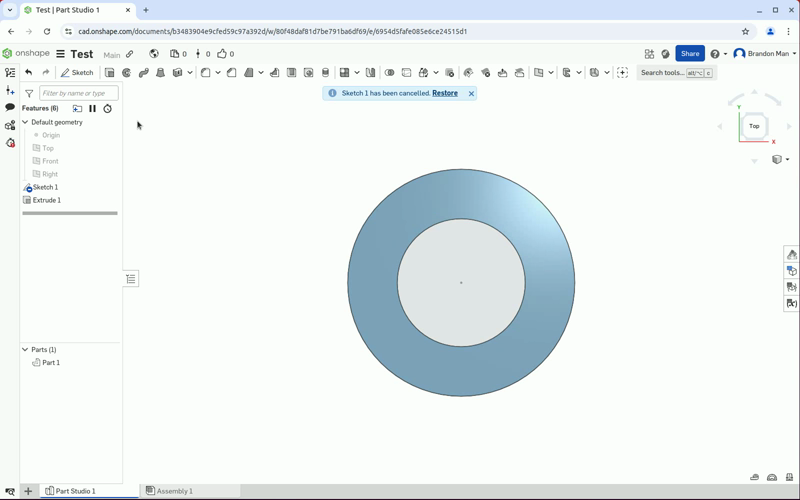
key(shift+h)
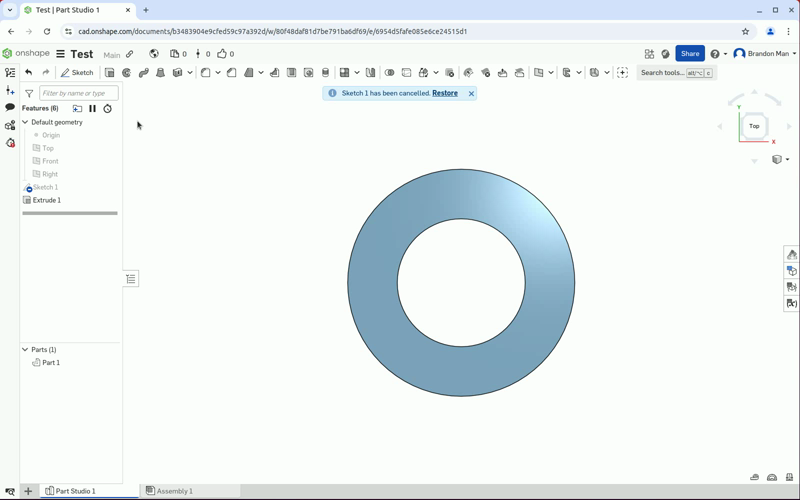
mouse_move(73, 189)
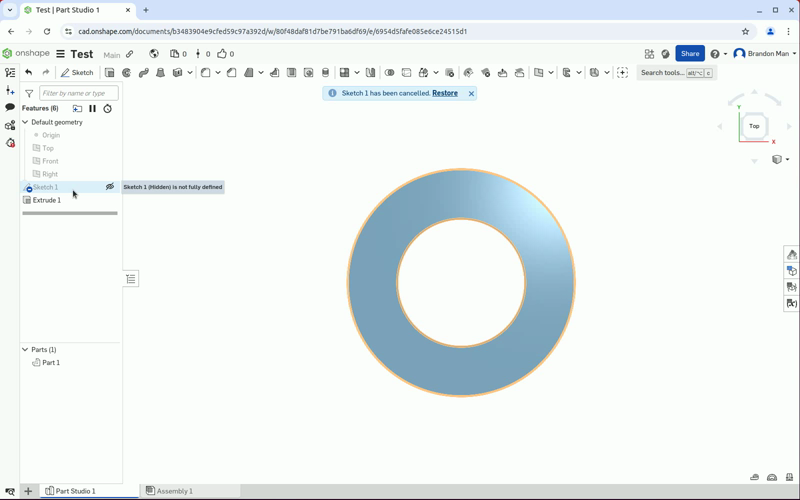
click(73, 189)
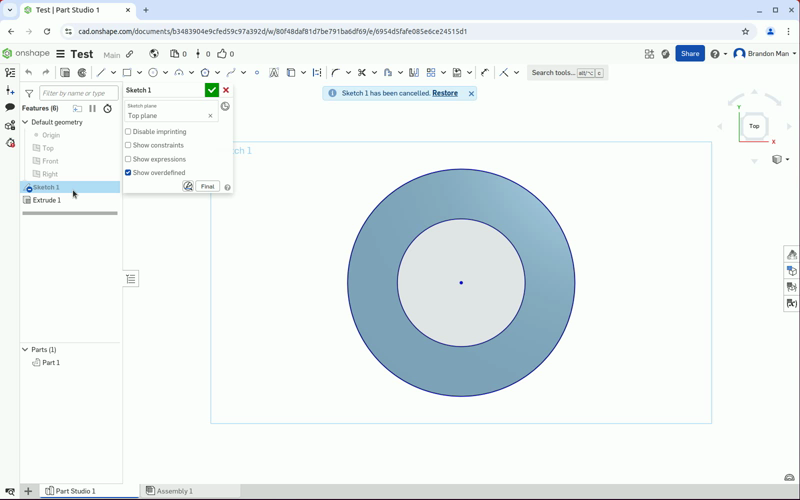
mouse_move(229, 92)
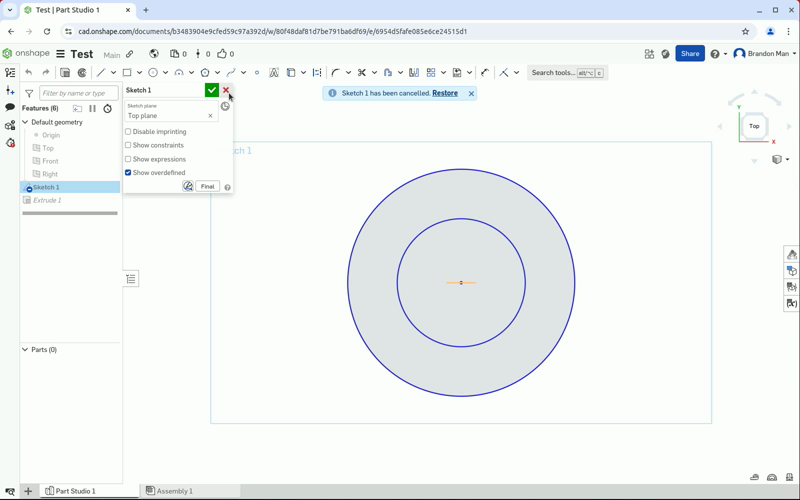
click(229, 92)
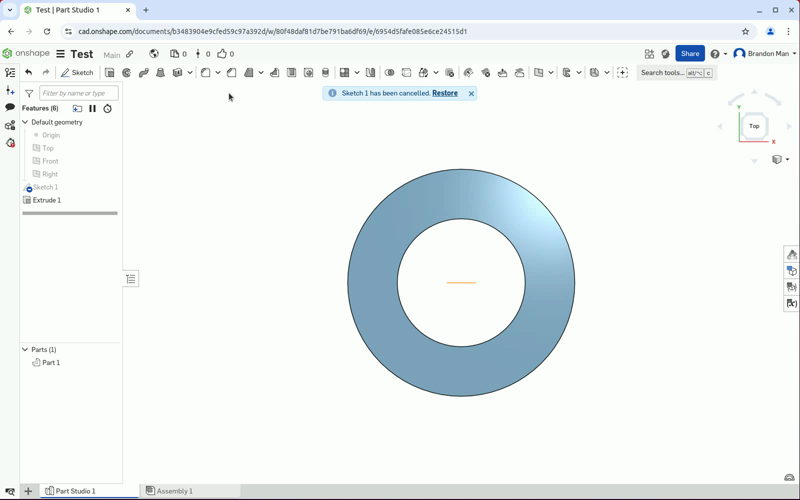
mouse_move(541, 75)
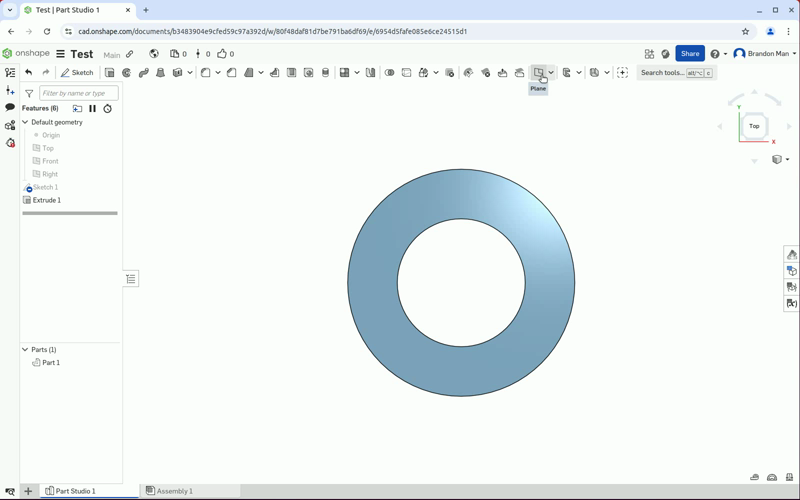
click(541, 75)
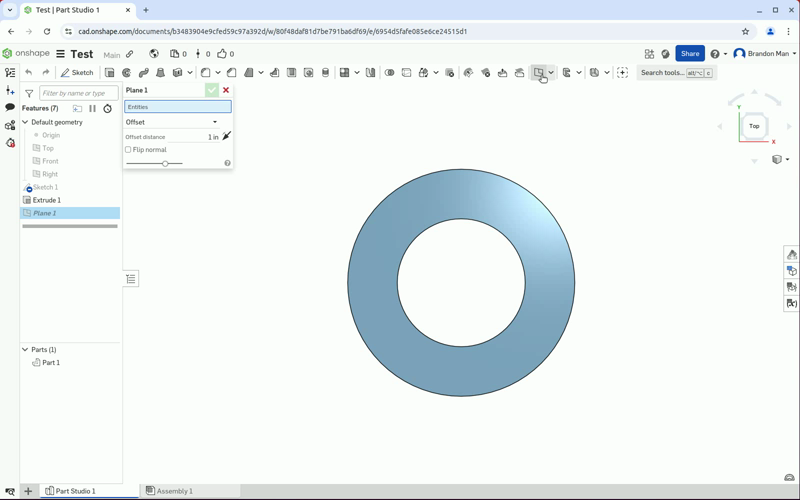
mouse_move(73, 150)
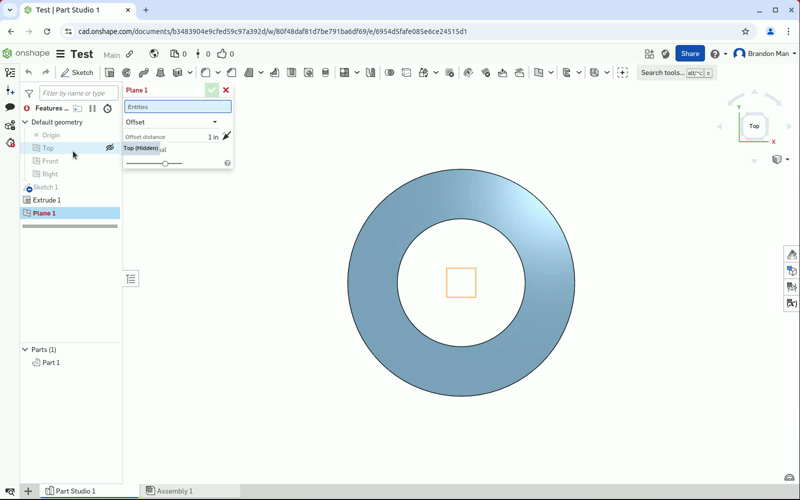
click(73, 150)
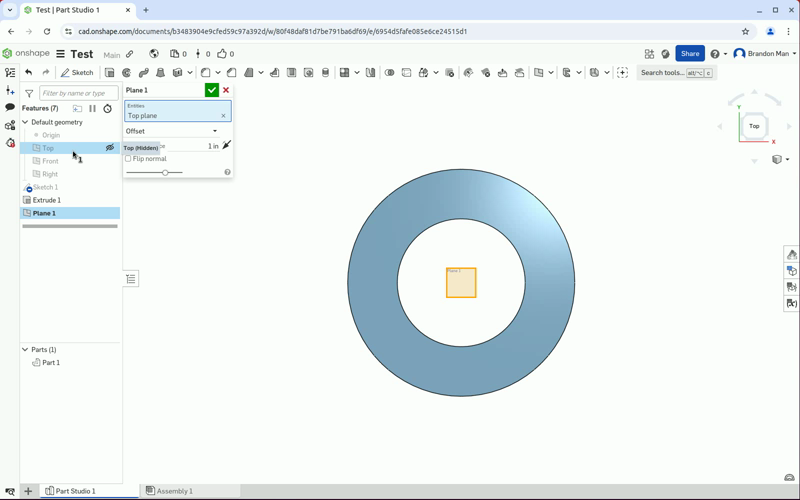
key(tab, 2)
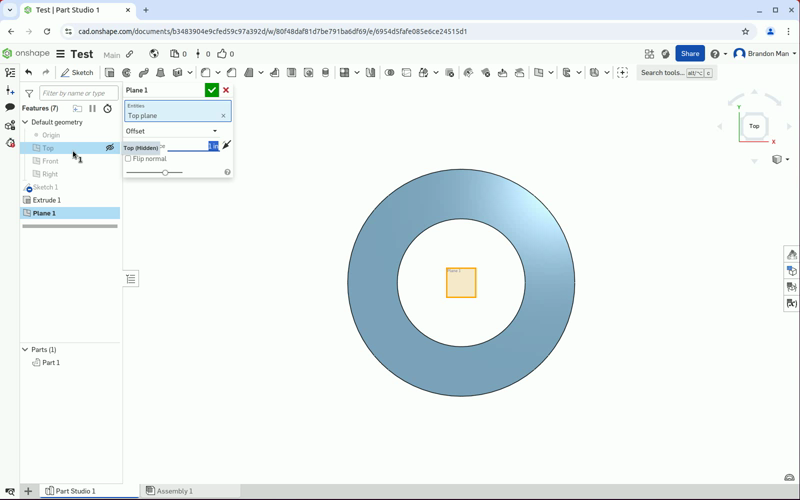
text(7.456)
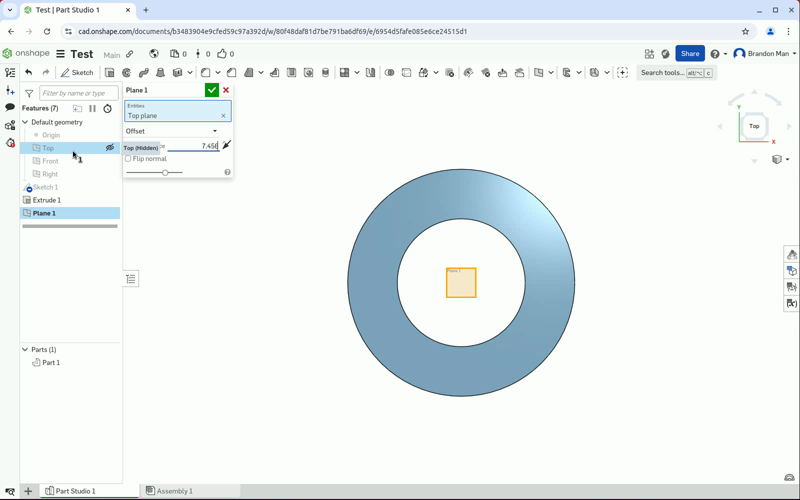
key(enter, 2)
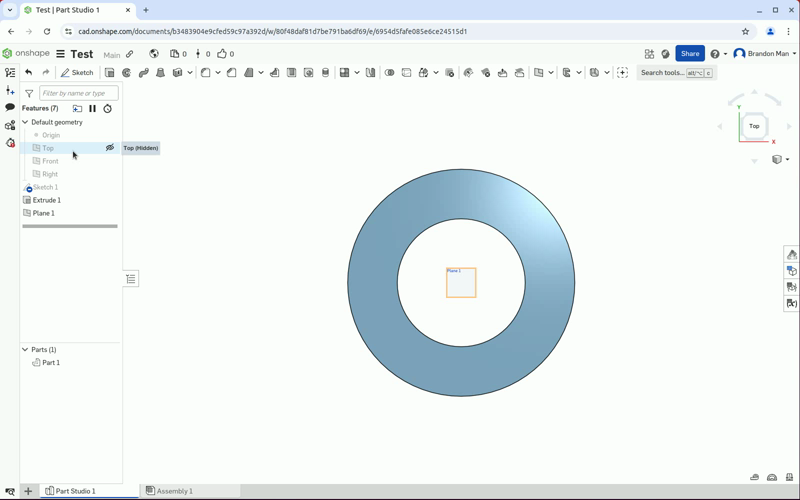
key(shift+s)
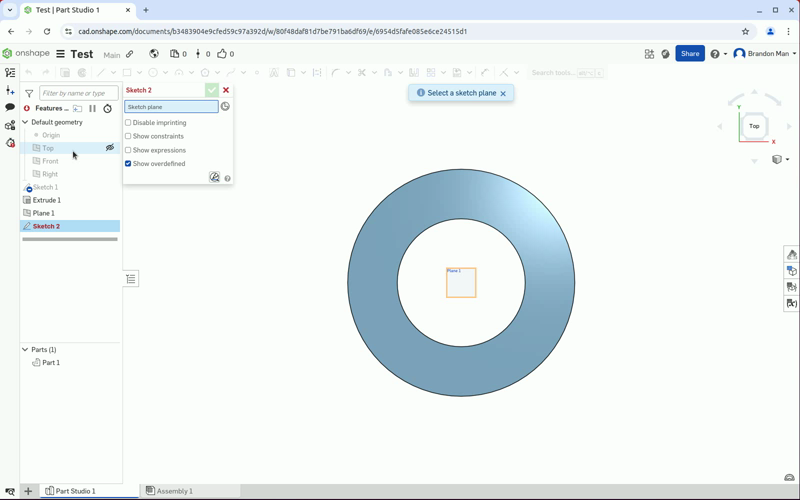
mouse_move(73, 215)
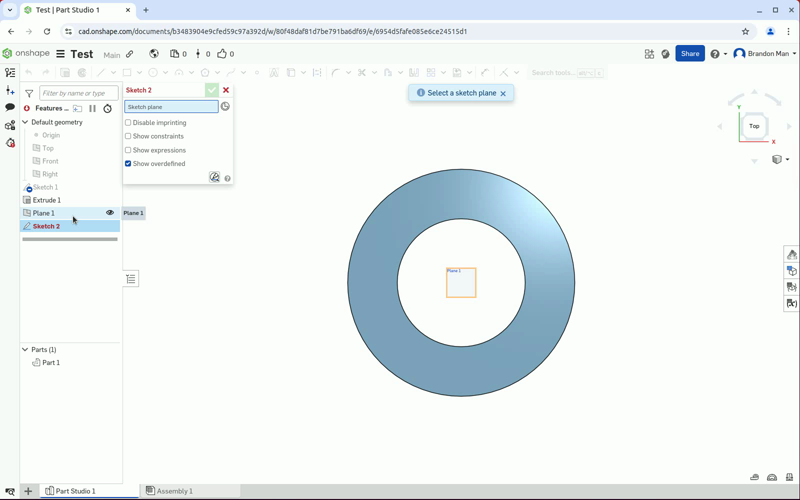
click(73, 215)
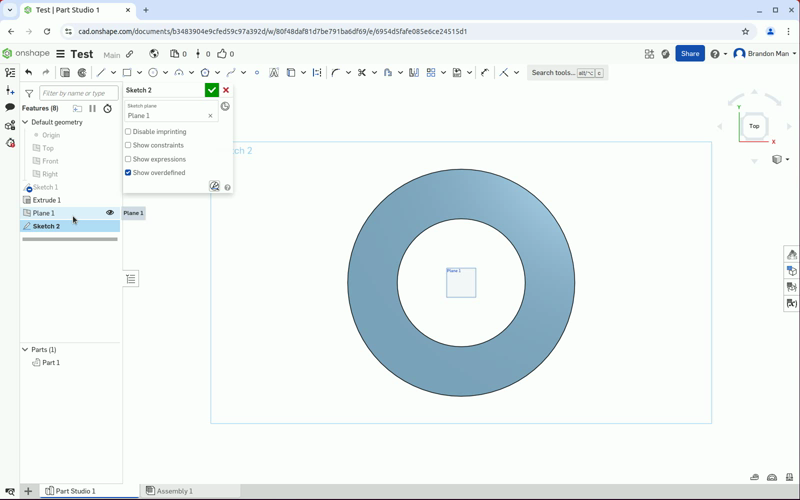
mouse_move(73, 352)
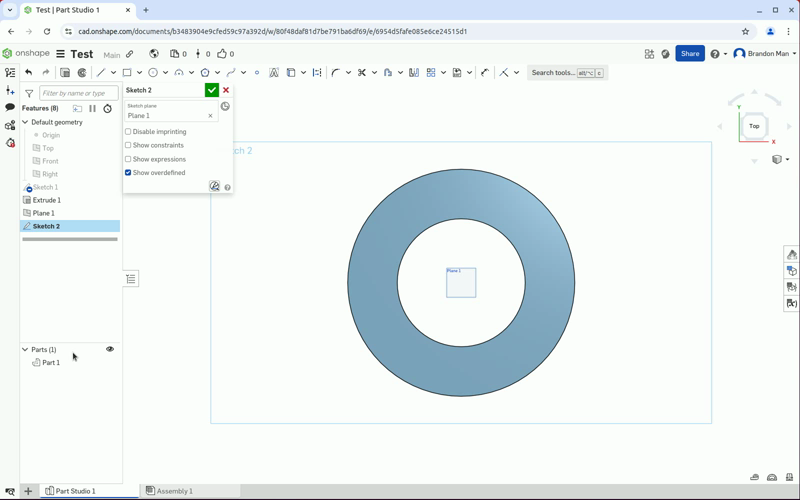
key(y)
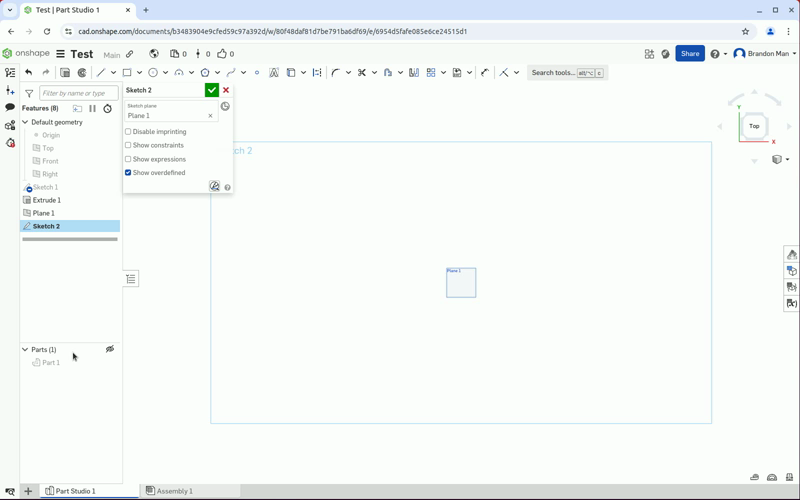
key(c)
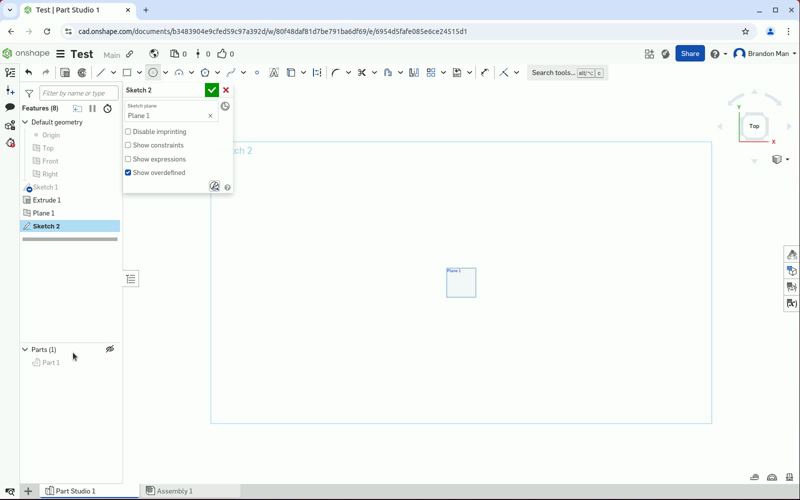
key_down(shift)
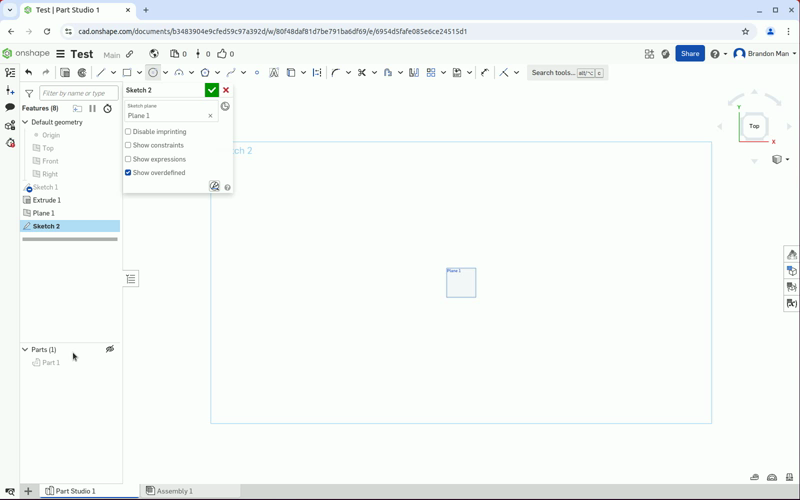
mouse_move(461, 282)
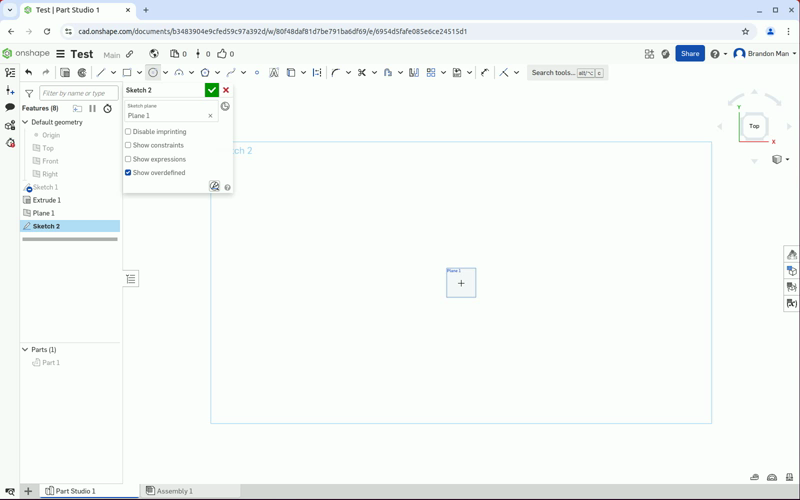
click(461, 282)
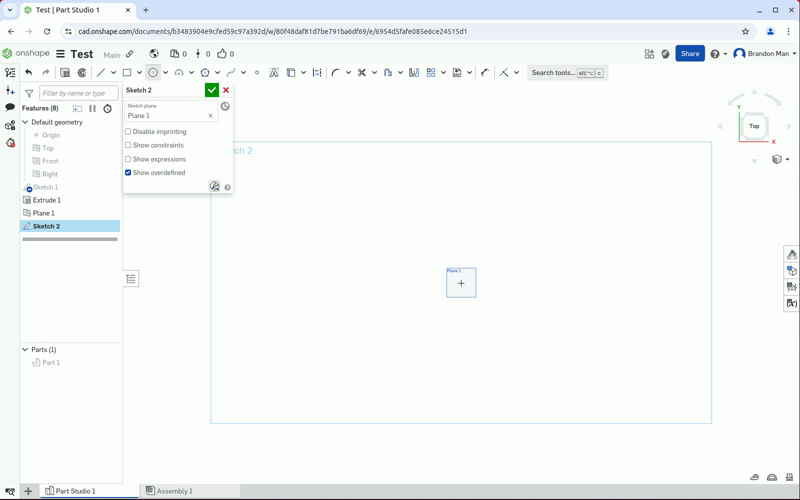
key_up(shift)
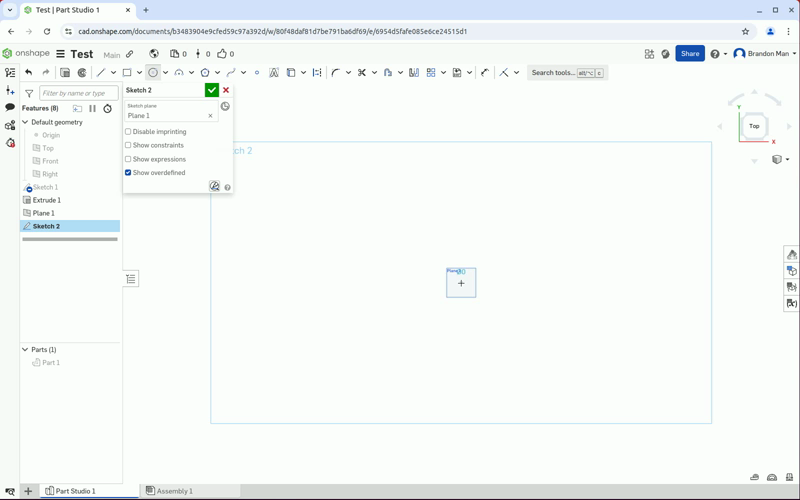
mouse_move(574, 282)
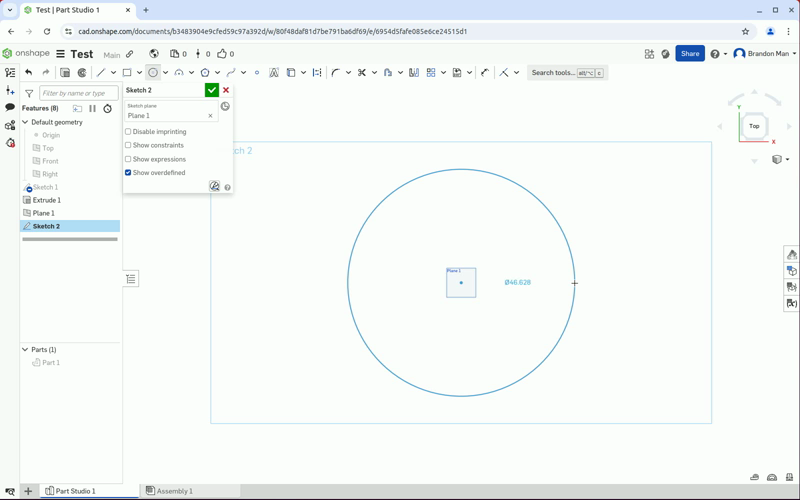
click(574, 282)
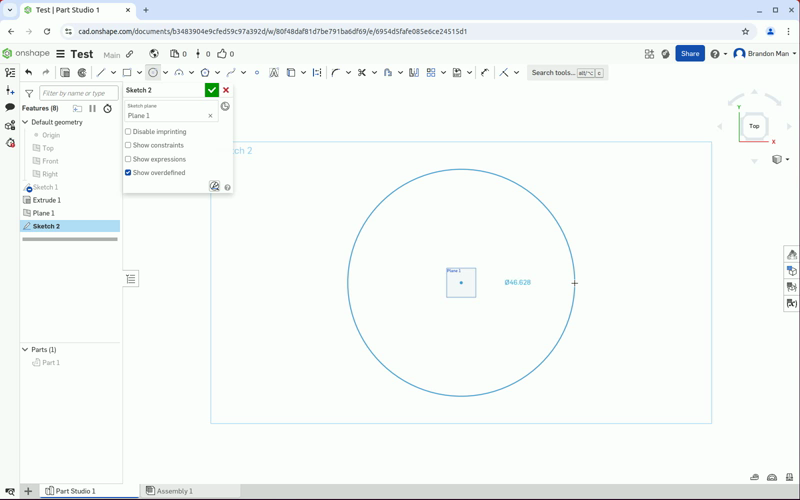
key(esc)
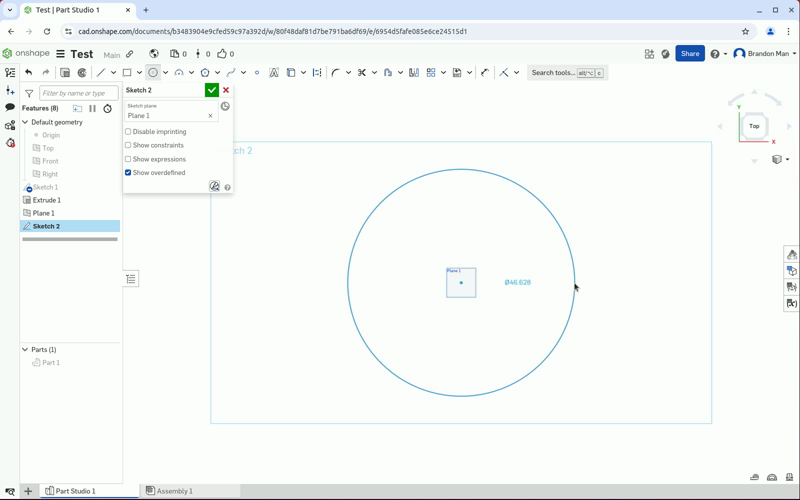
key(c)
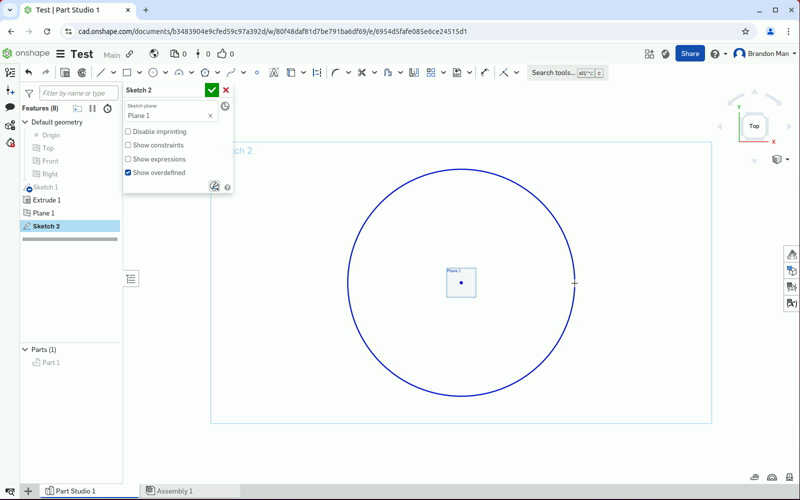
key_down(shift)
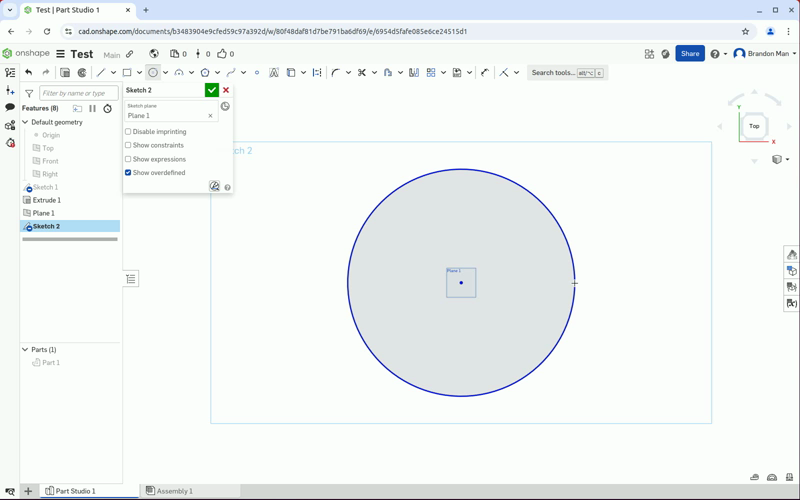
mouse_move(461, 282)
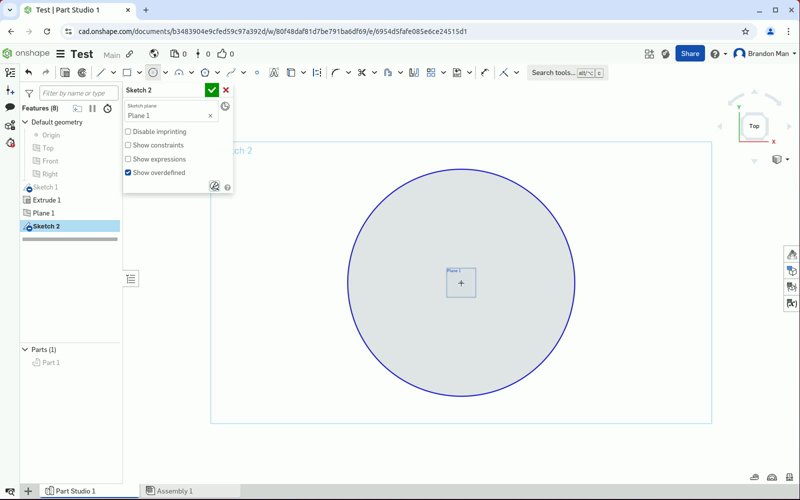
click(461, 282)
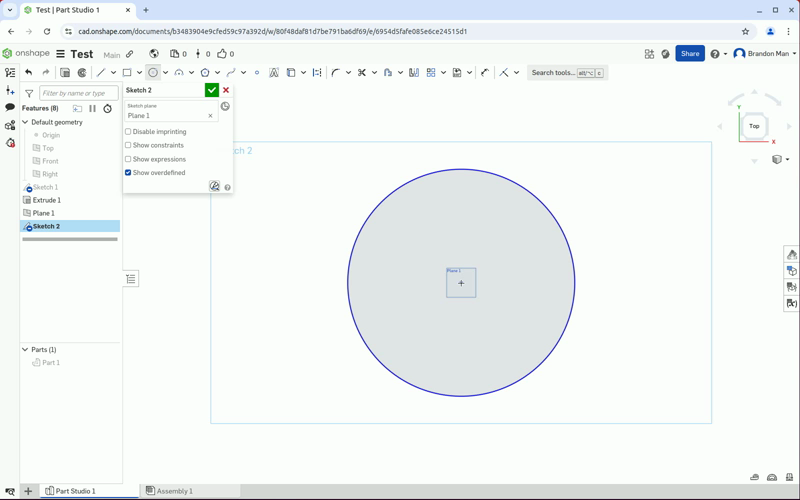
key_up(shift)
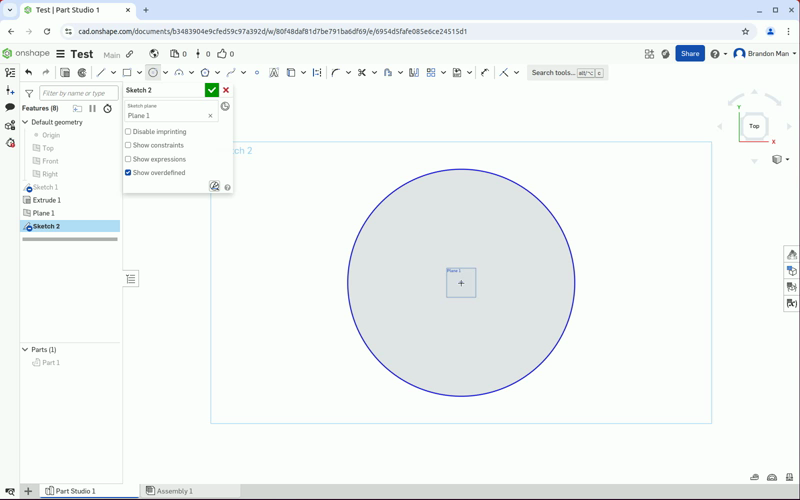
mouse_move(560, 282)
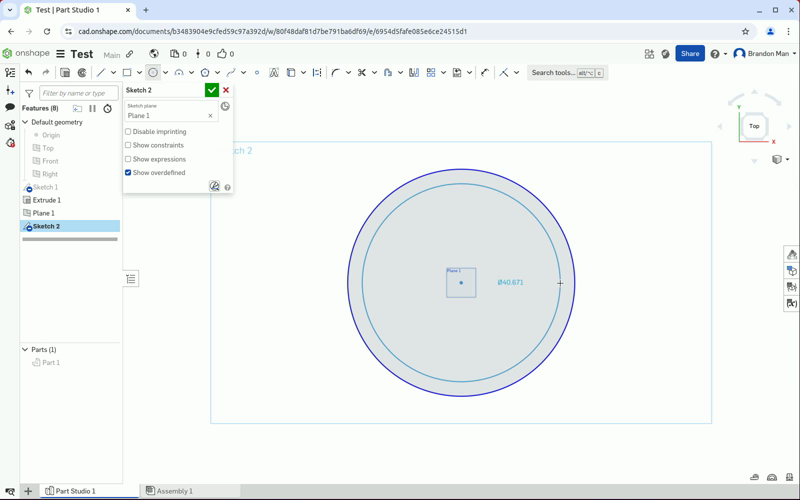
click(560, 282)
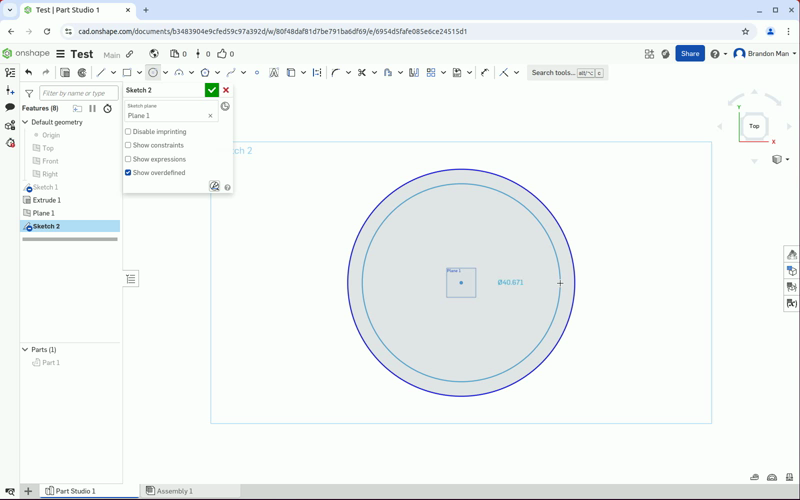
key(esc)
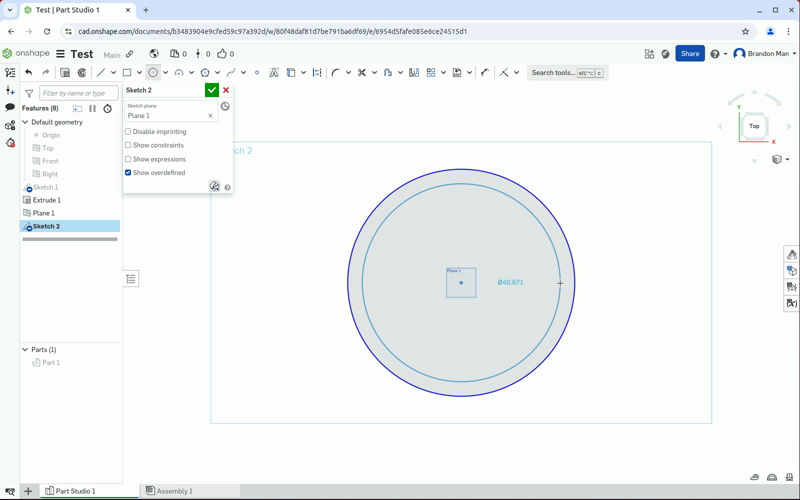
mouse_move(436, 386)
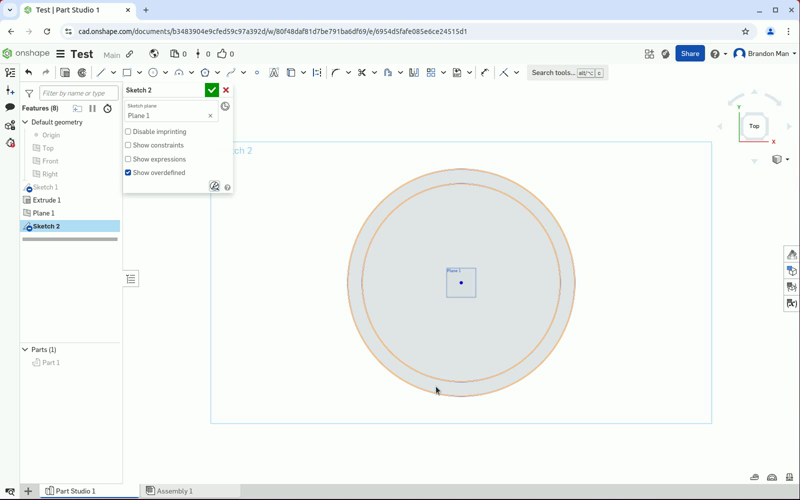
click(436, 386)
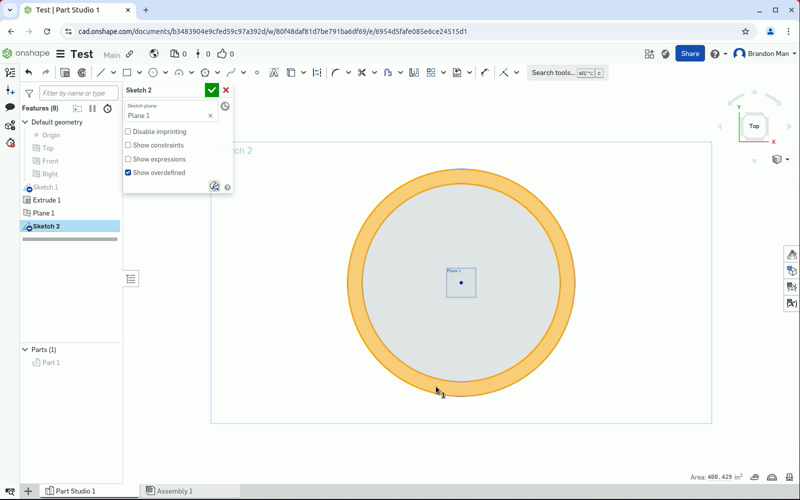
mouse_move(73, 352)
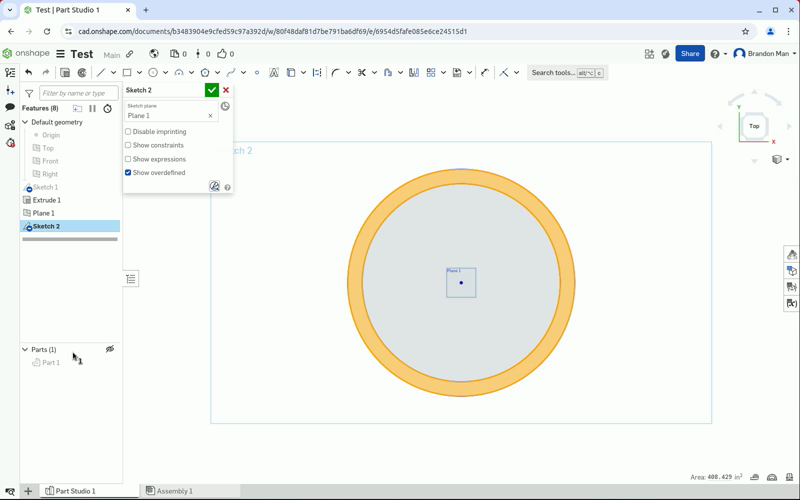
key(shift+y)
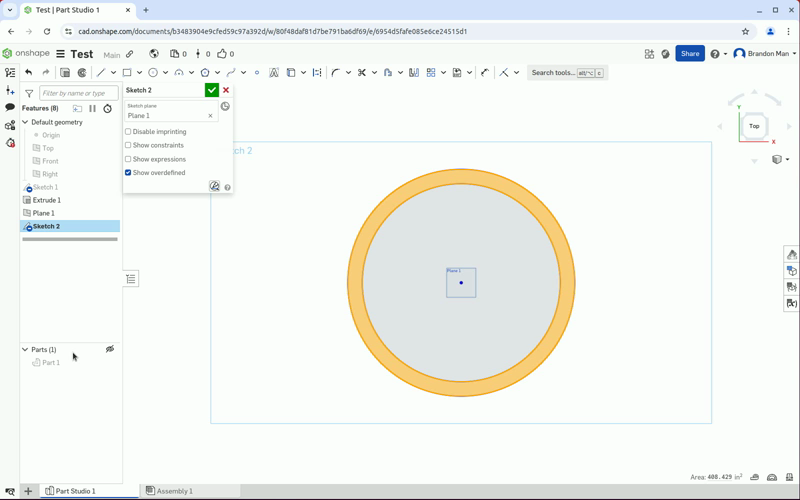
key(shift+e)
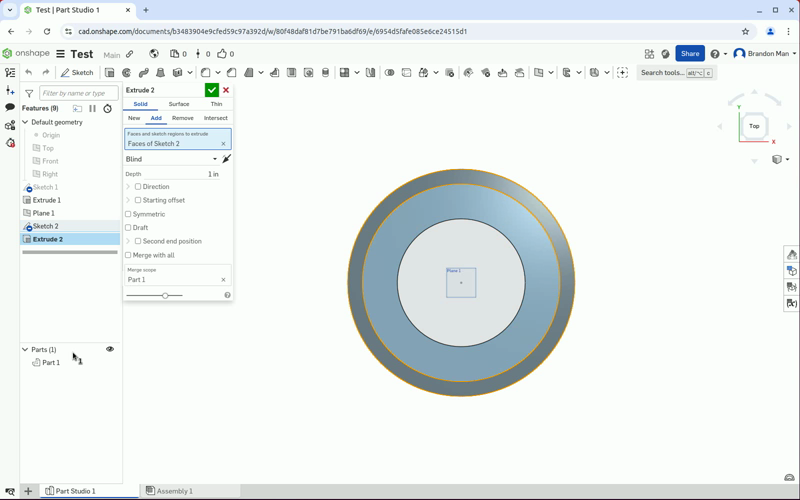
mouse_move(143, 106)
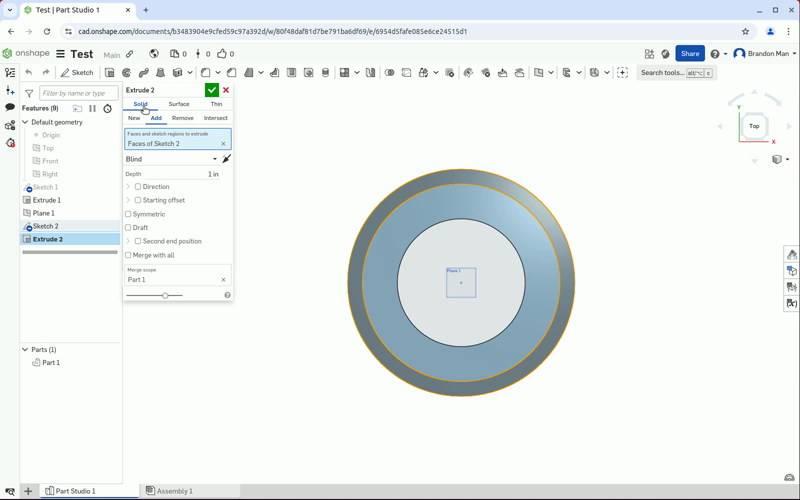
click(143, 106)
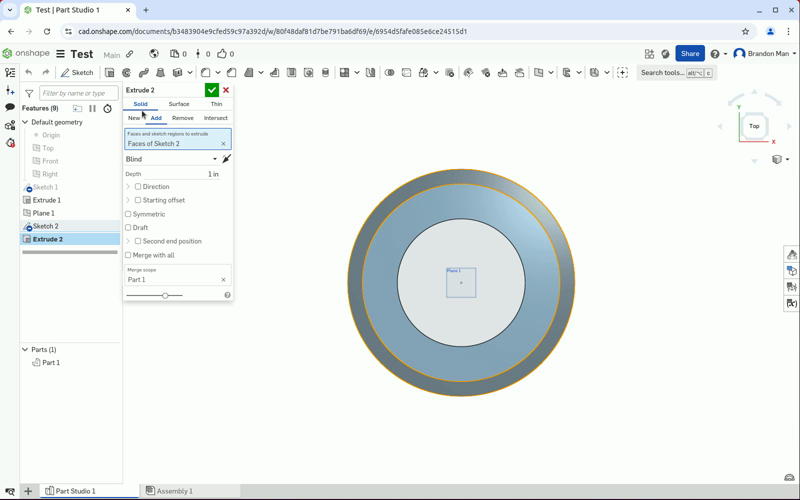
mouse_move(137, 120)
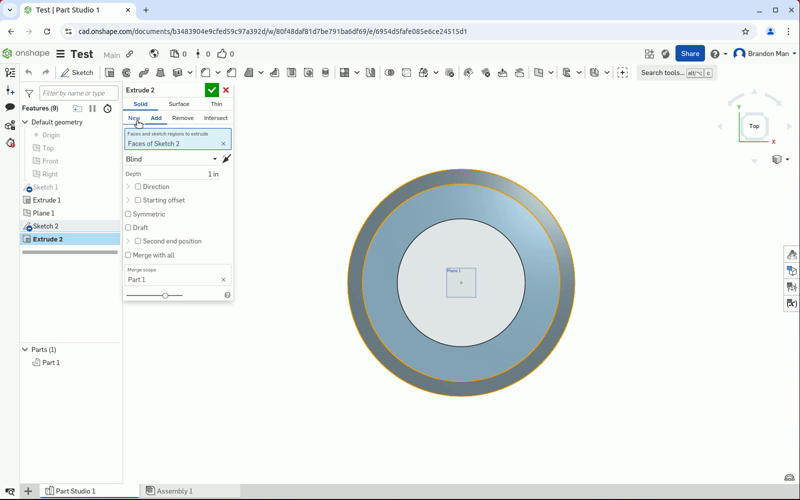
click(137, 120)
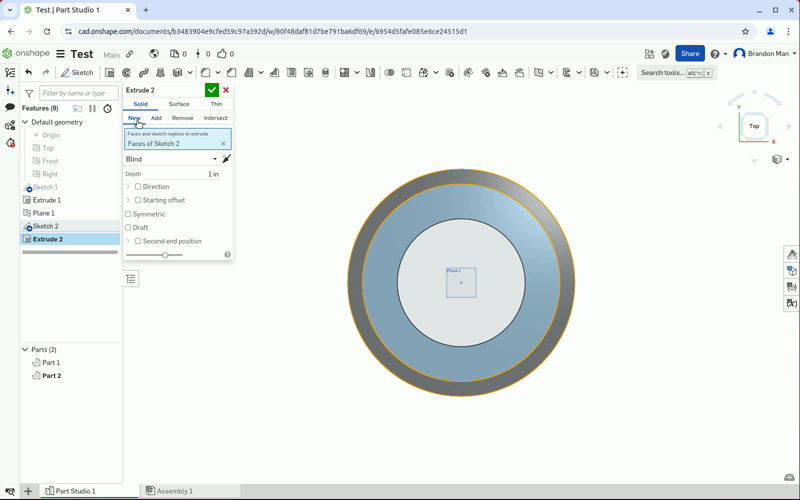
key(tab, 4)
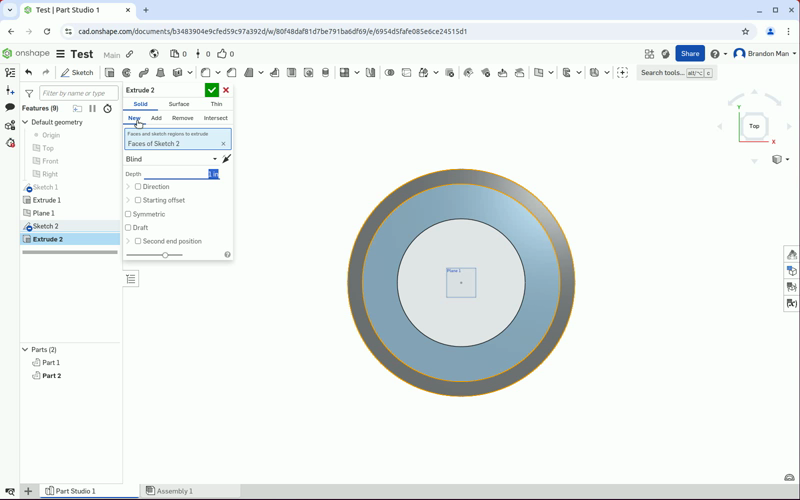
text(3.611)
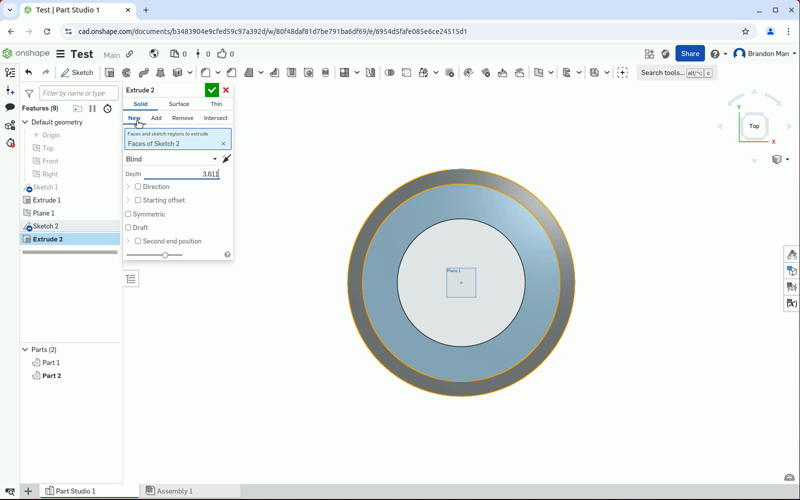
key(enter)
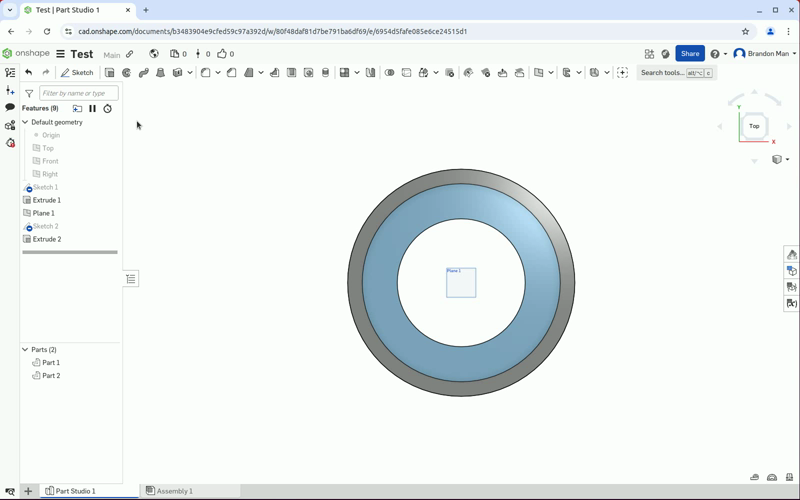
key(shift+h)
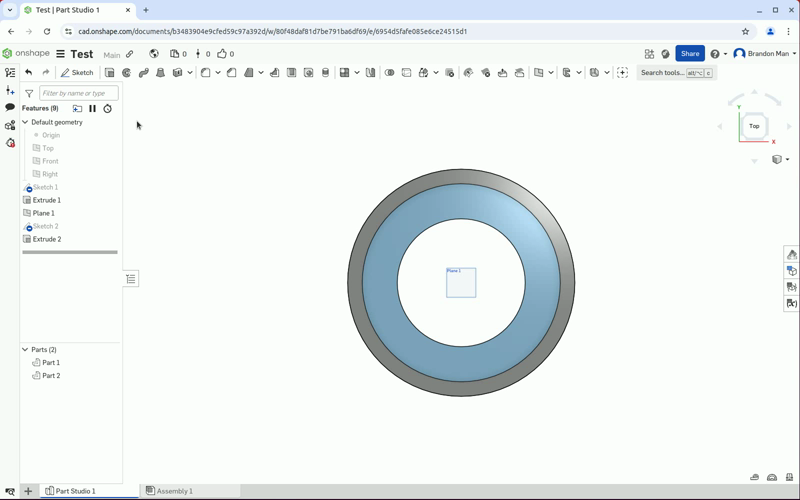
key(shift+h)
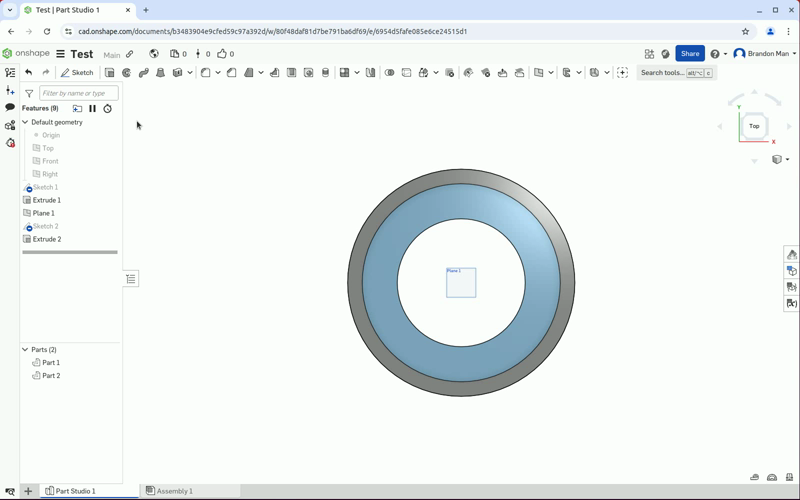
key(shift+7)
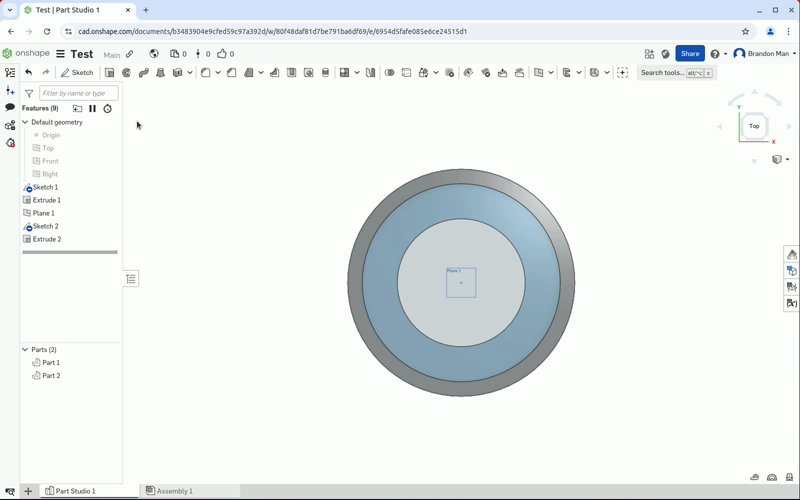
key(up, 3)
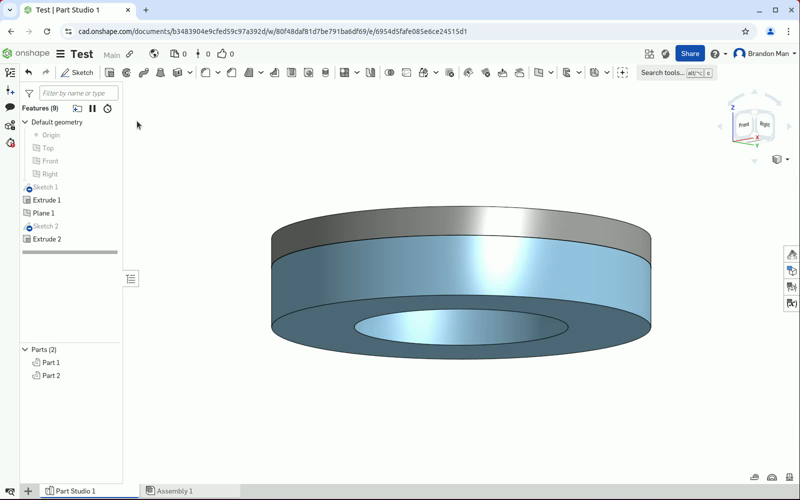
key(left, 3)
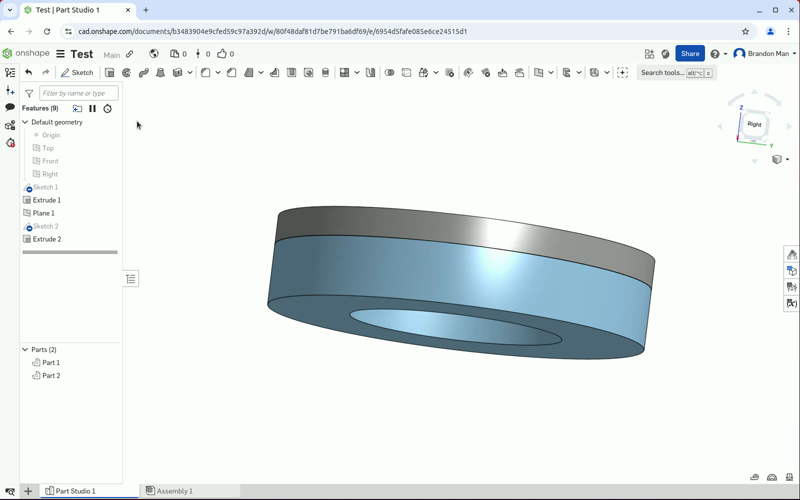
key(right, 3)
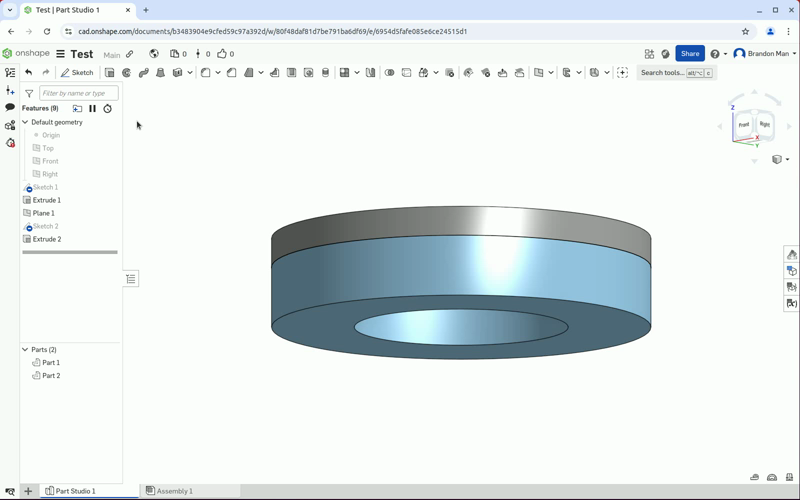
key(down, 3)
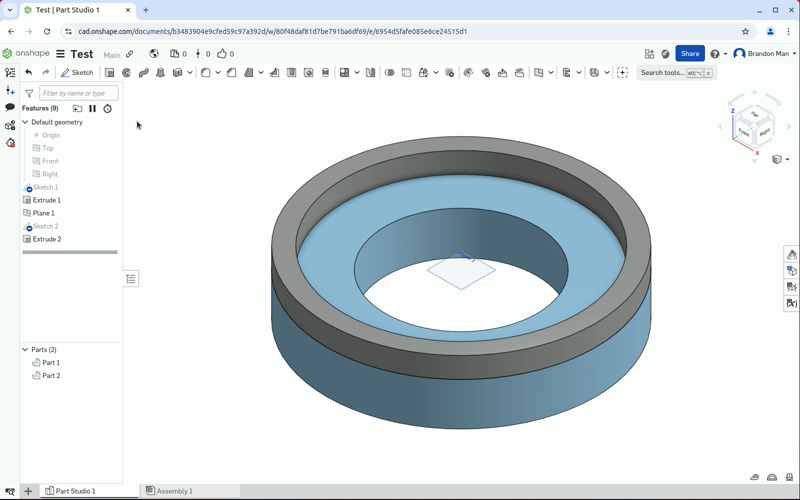
mouse_move(73, 189)
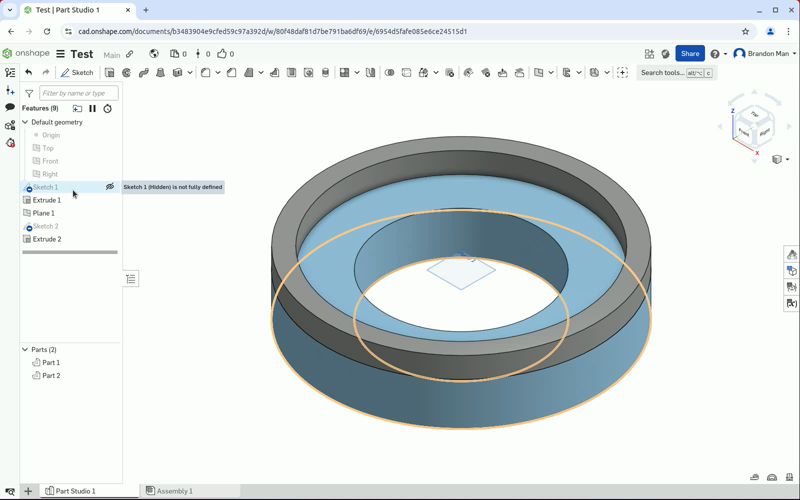
click(73, 189)